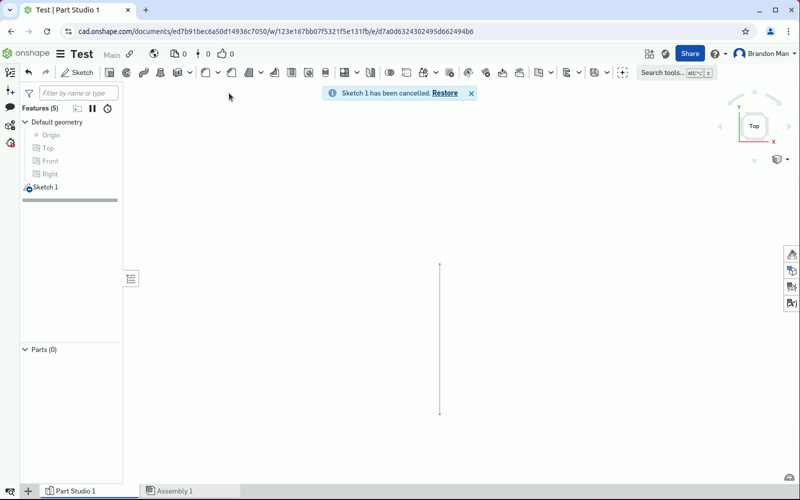
key(shift+h)
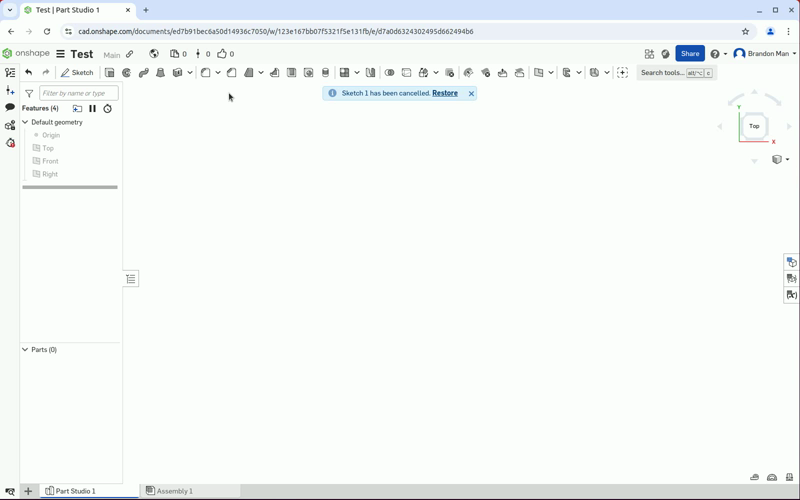
mouse_move(73, 352)
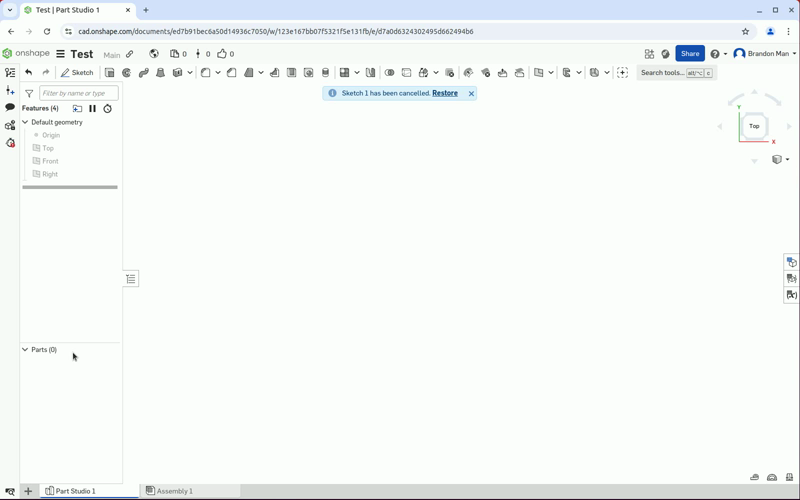
key(y)
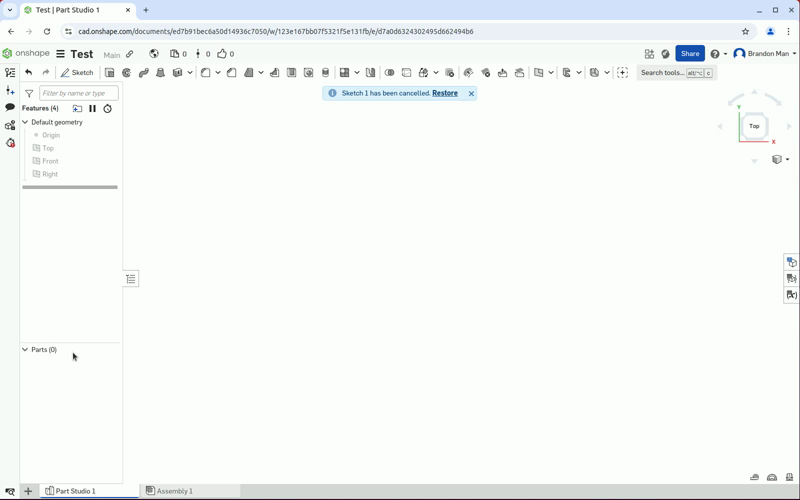
key(shift+p)
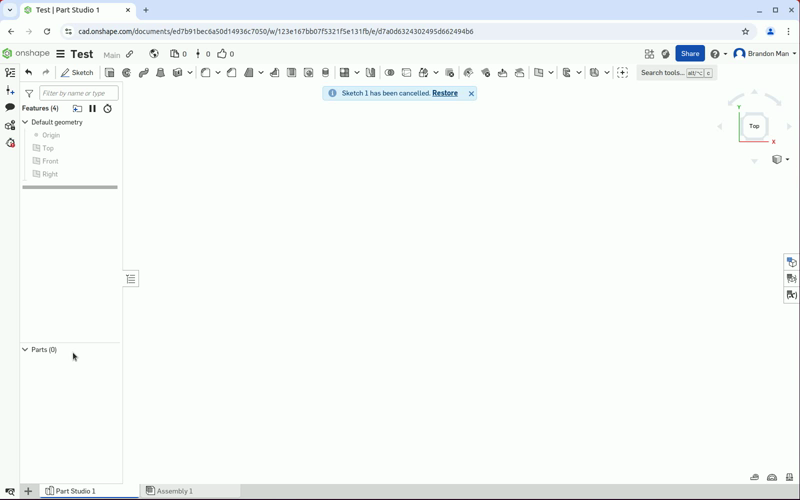
key(space)
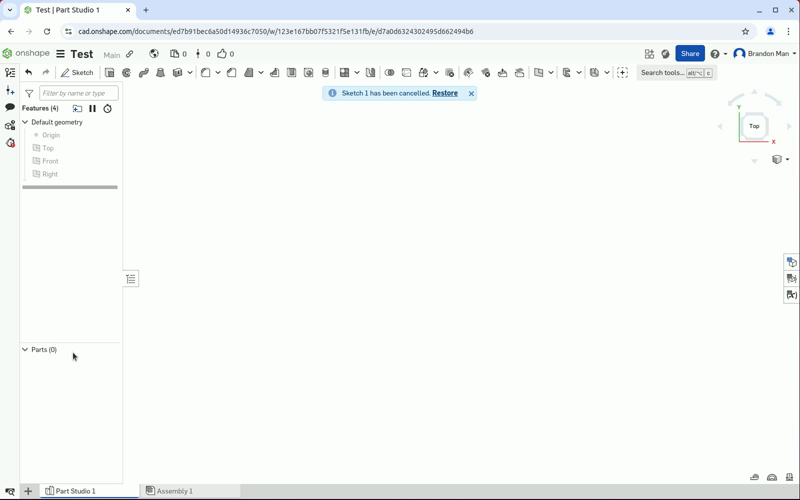
key_down(shift)
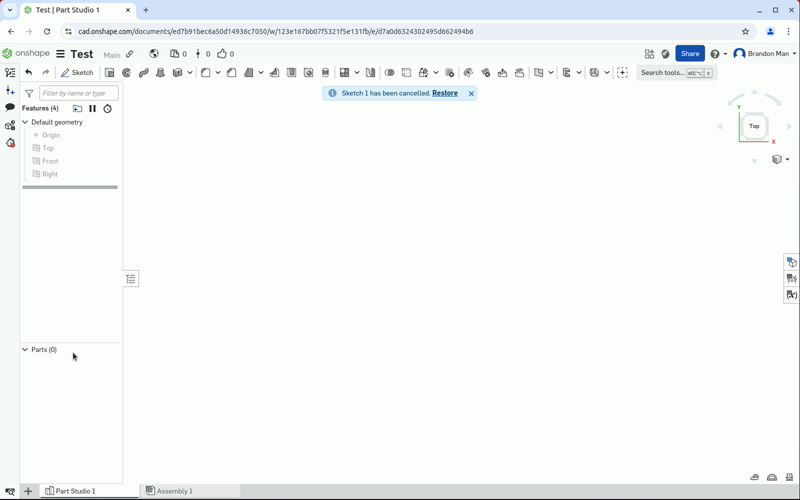
key(up)
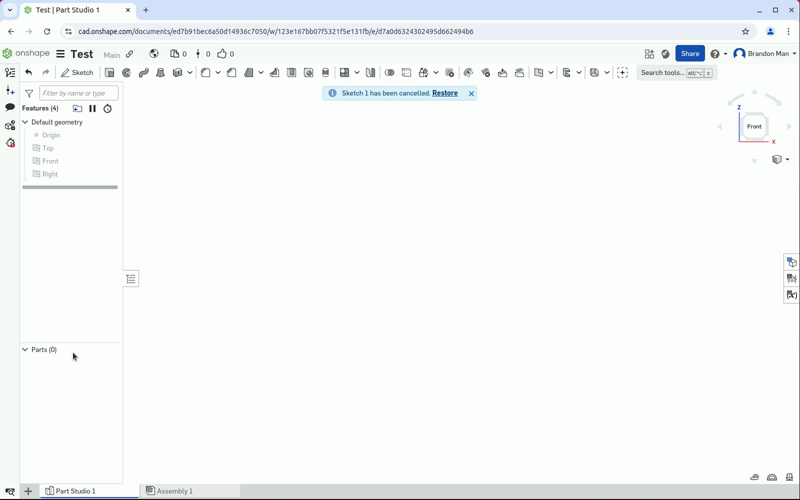
key_up(shift)
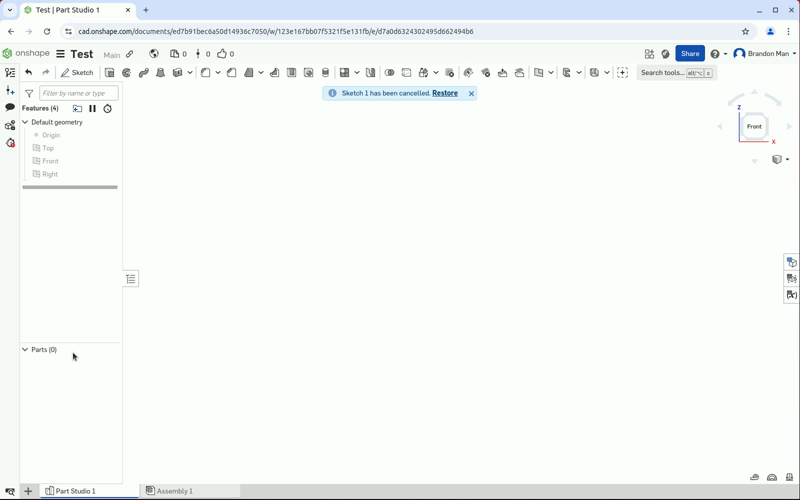
key(space)
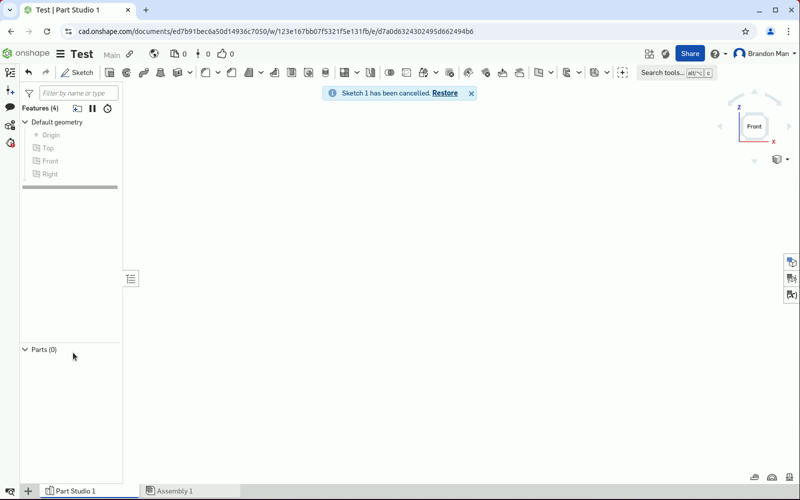
key_down(shift)
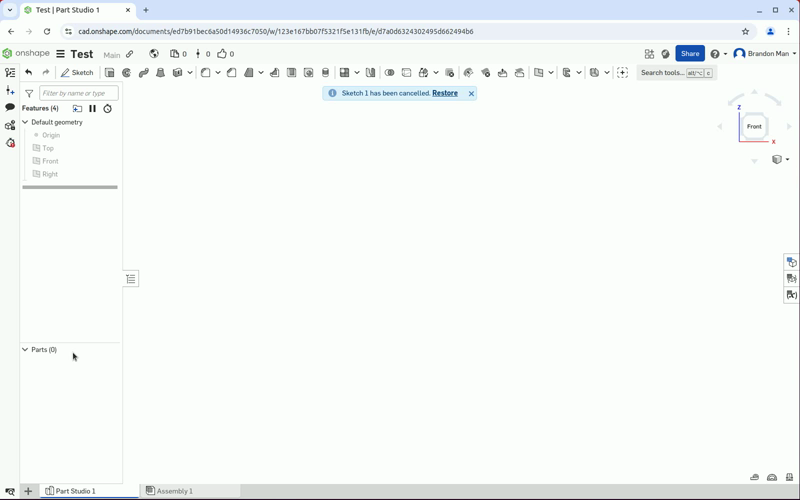
key(left)
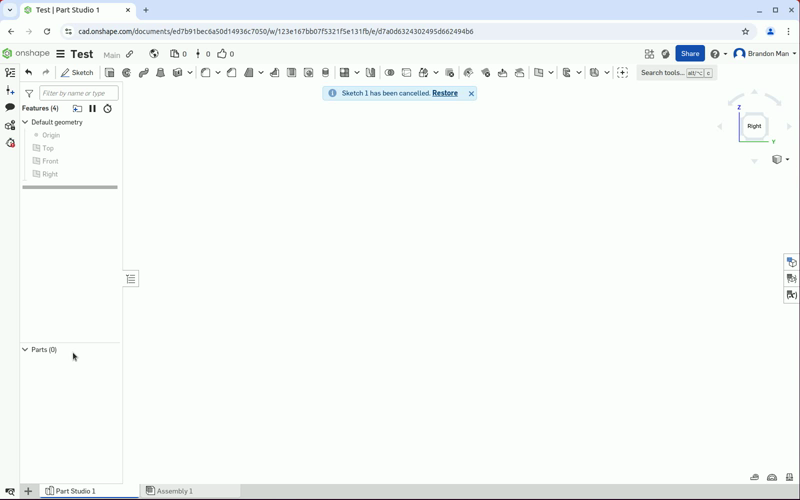
key_up(shift)
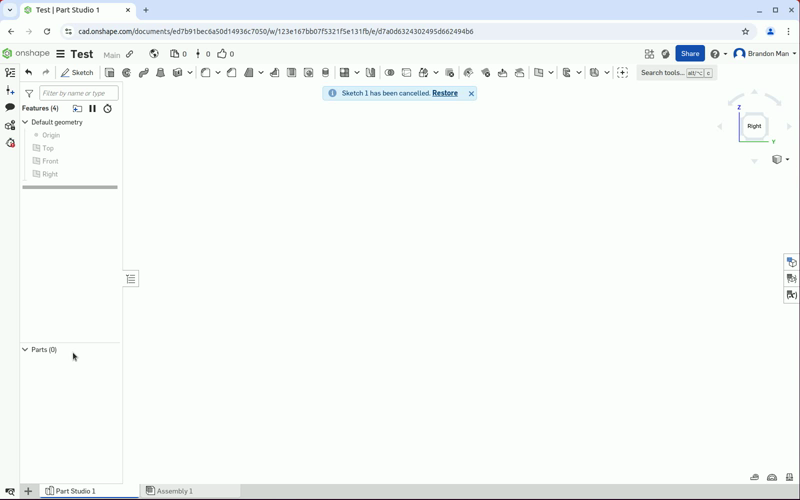
mouse_move(73, 352)
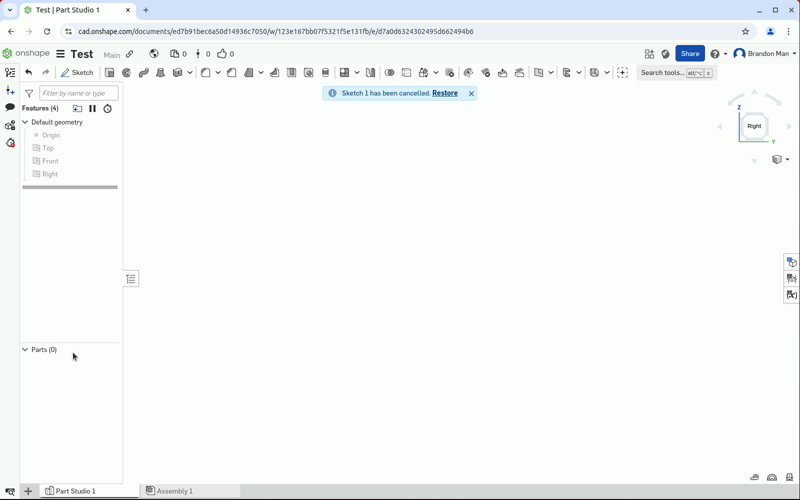
key(shift+y)
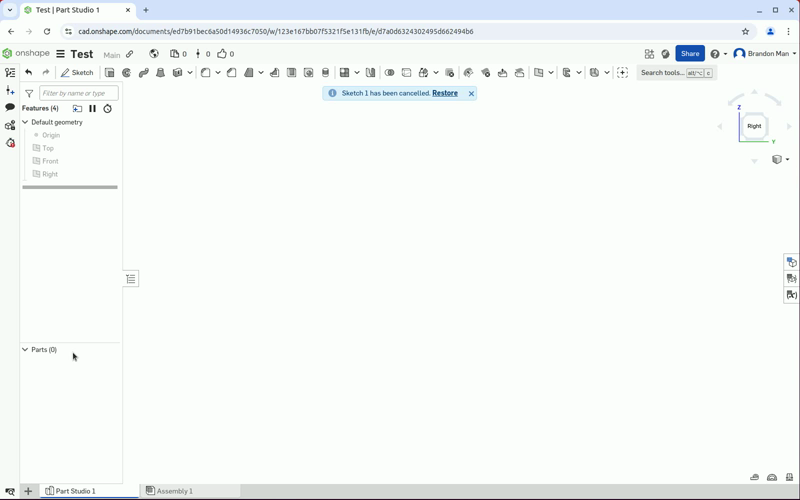
key(shift+s)
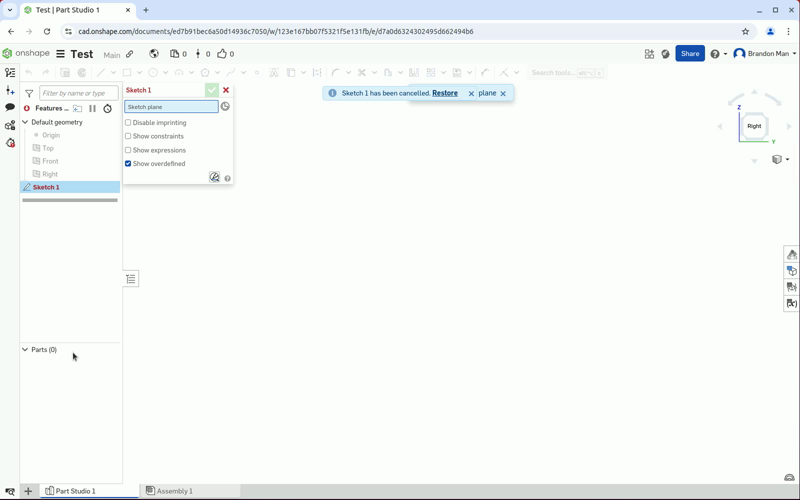
mouse_move(73, 176)
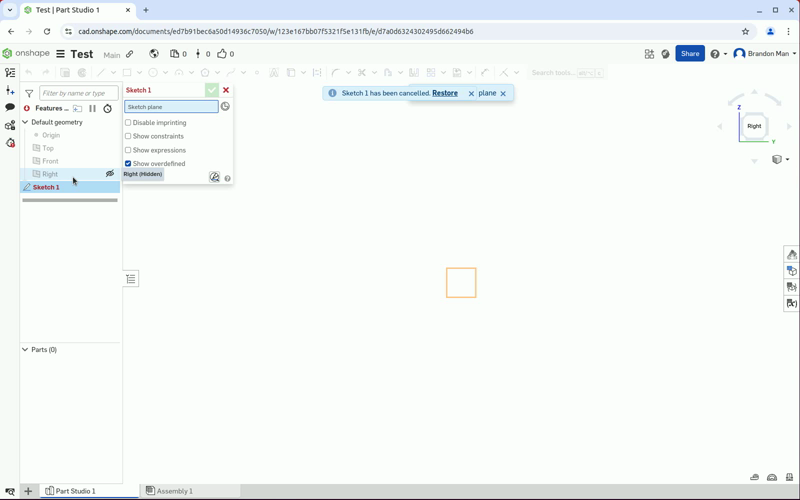
click(73, 176)
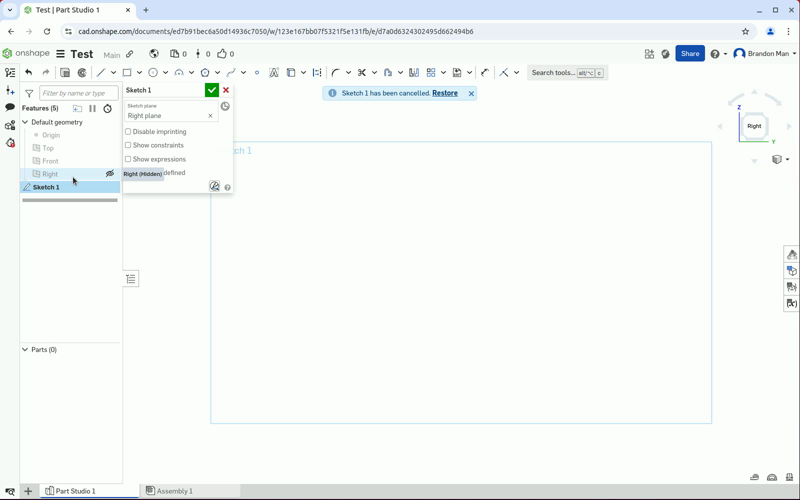
mouse_move(73, 352)
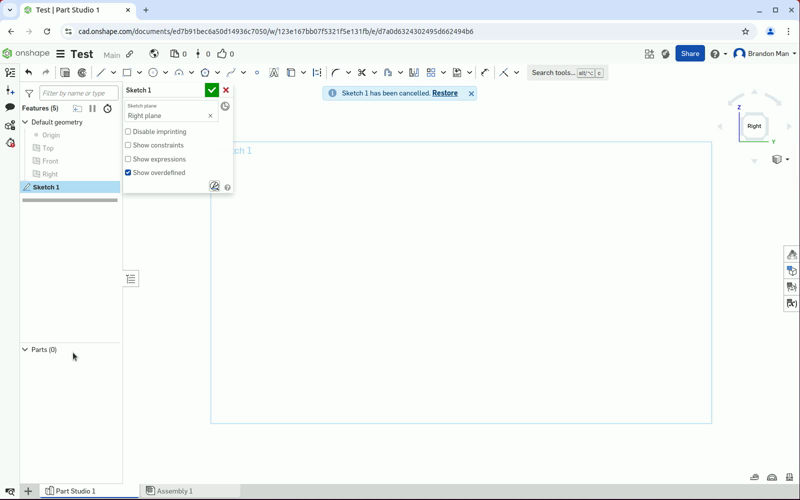
key(y)
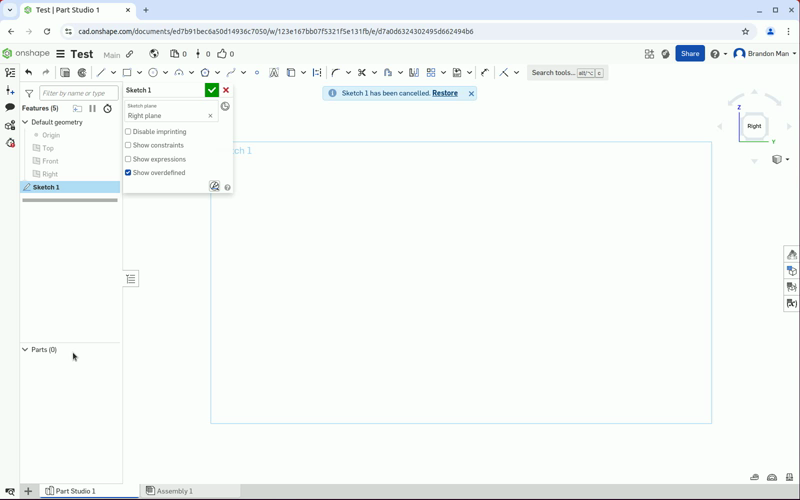
key(l)
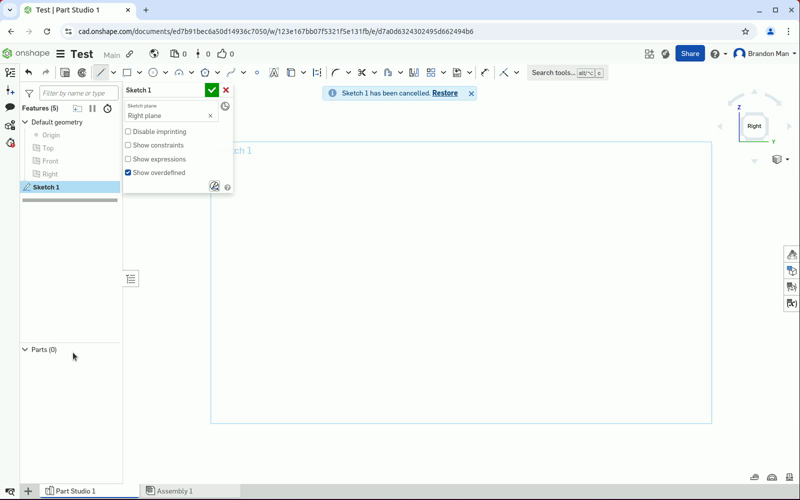
key_down(shift)
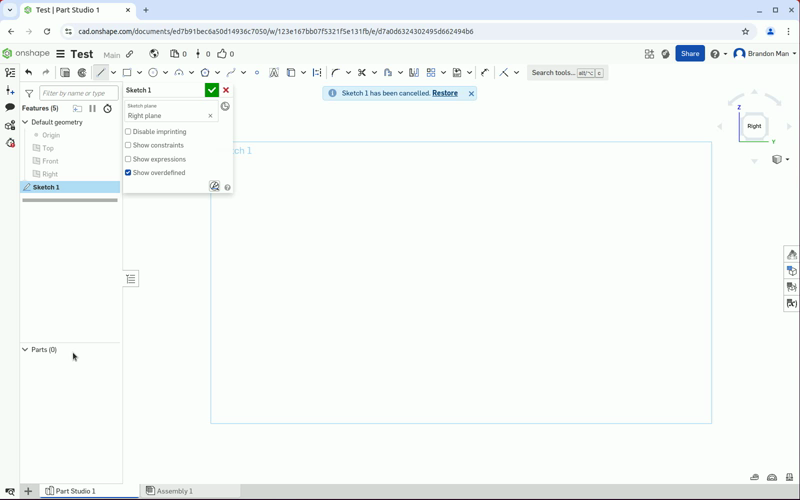
mouse_move(445, 299)
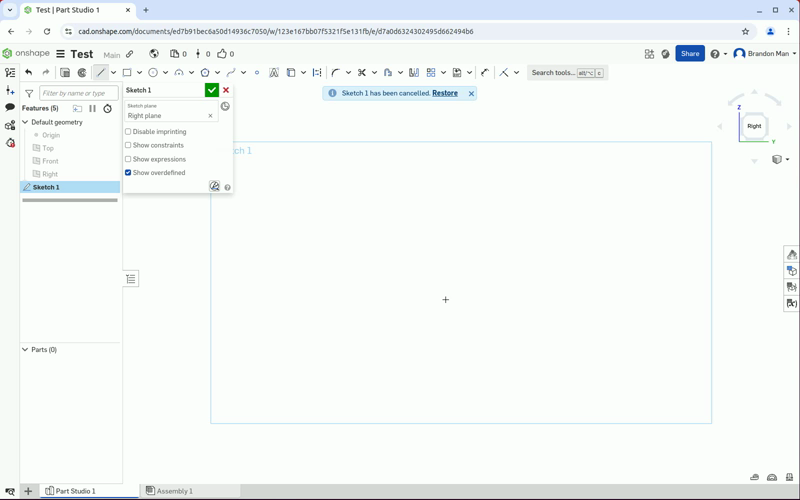
click(445, 299)
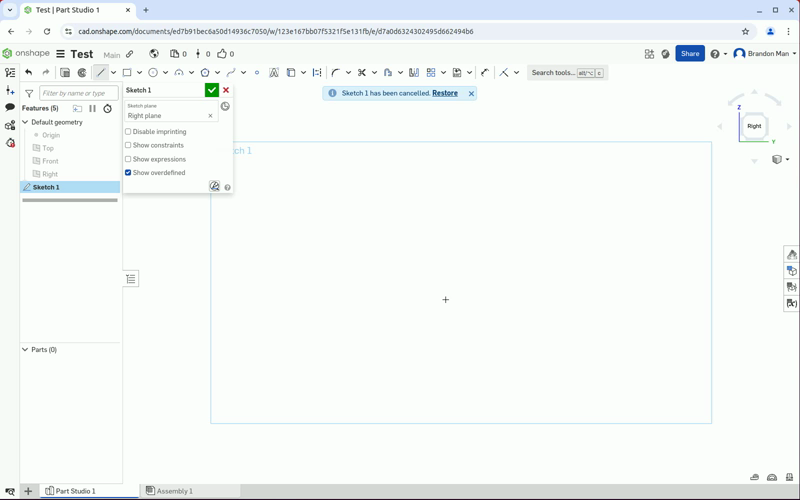
key_up(shift)
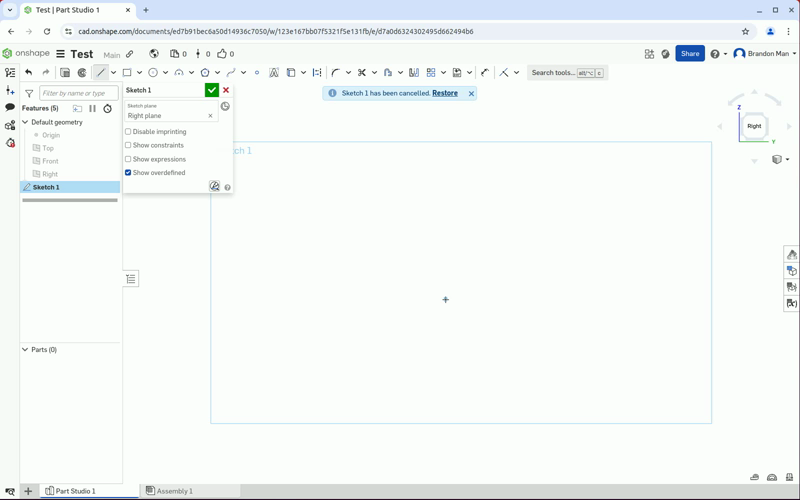
key_down(shift)
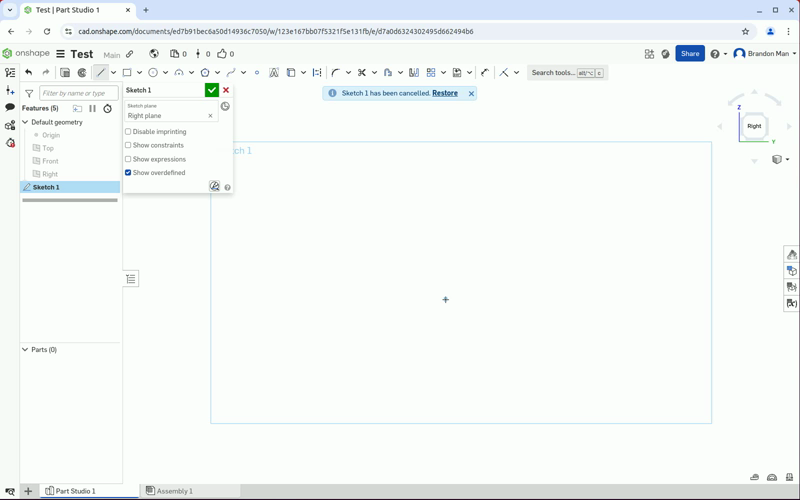
mouse_move(475, 299)
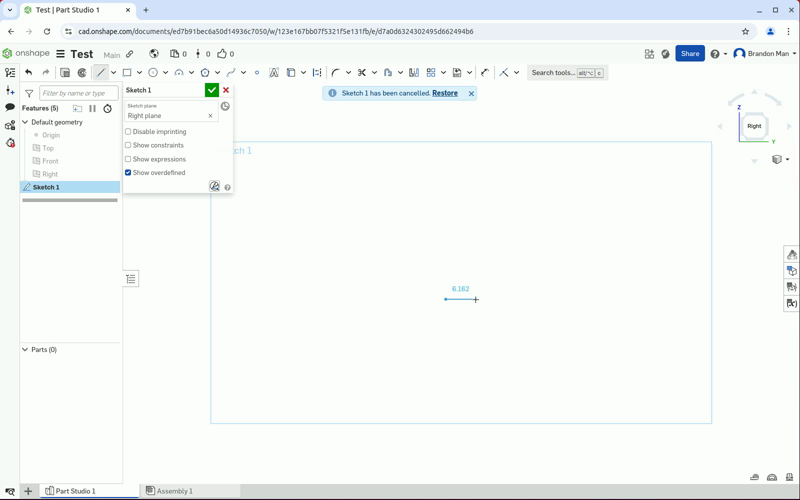
mouse_move(458, 299)
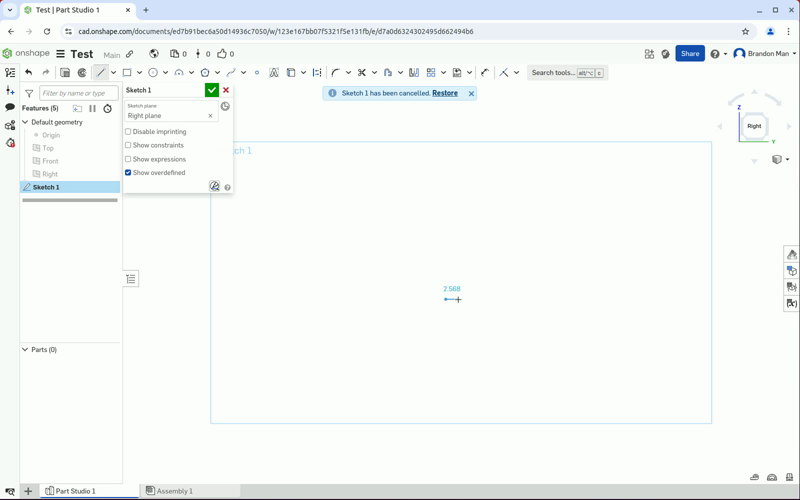
click(458, 299)
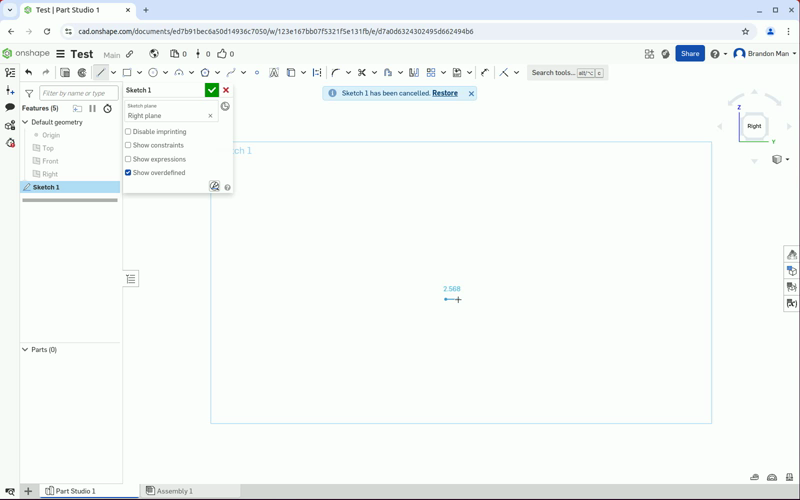
key_up(shift)
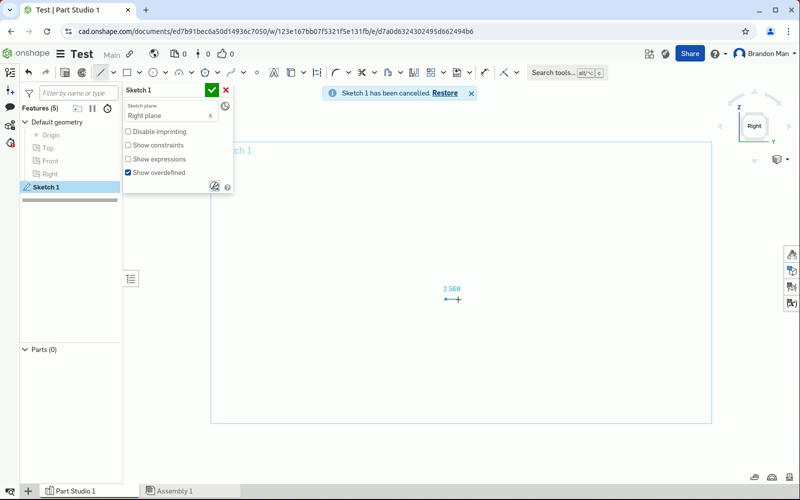
key_down(shift)
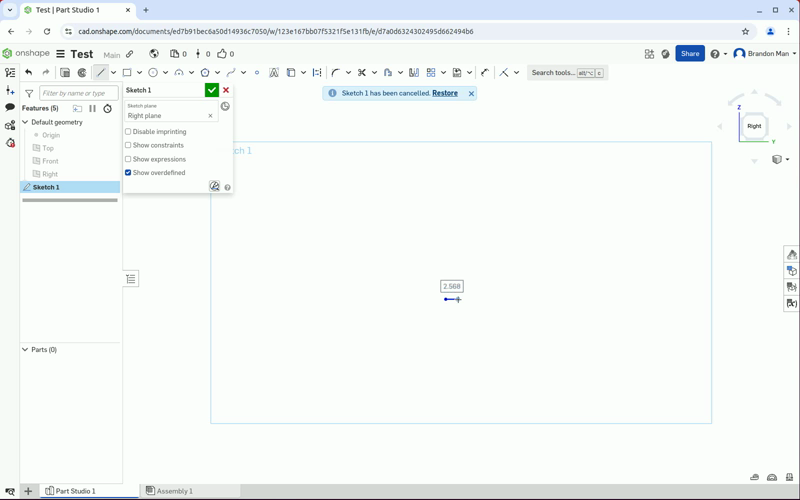
mouse_move(488, 299)
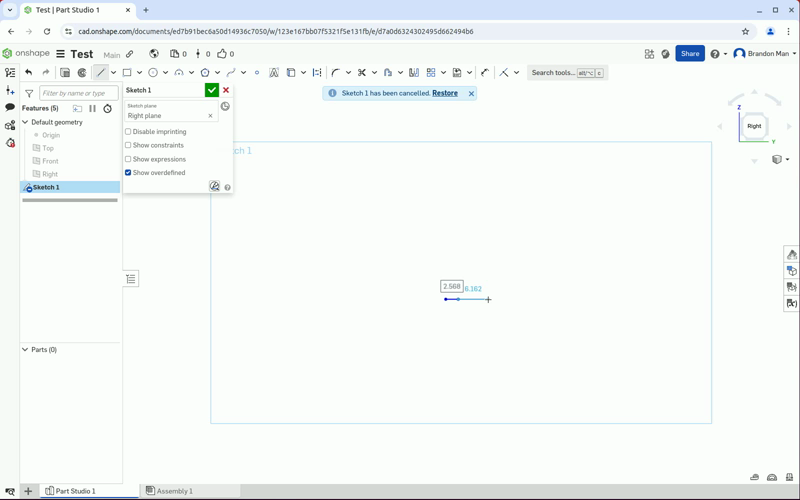
mouse_move(458, 286)
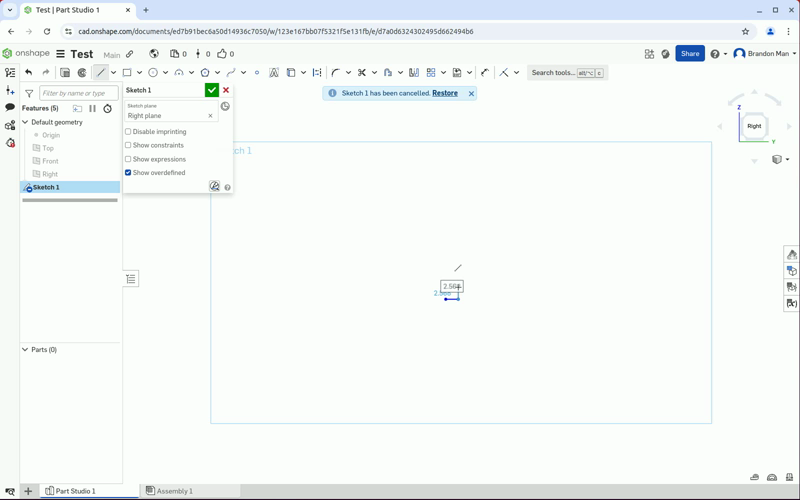
click(458, 286)
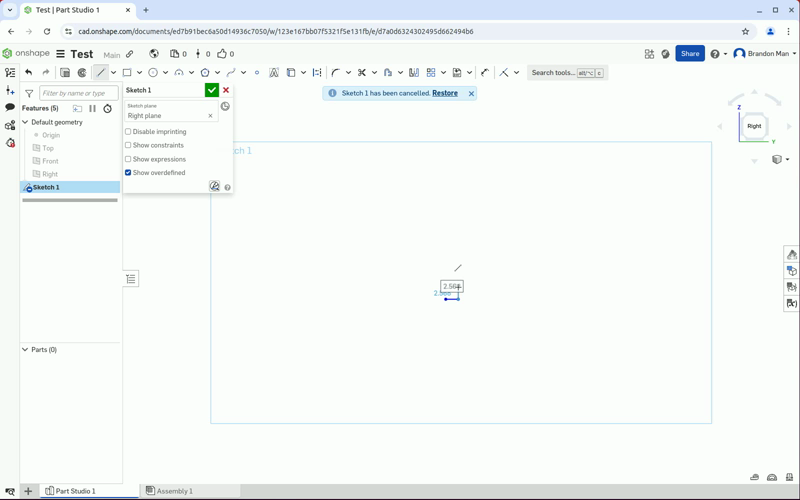
key_up(shift)
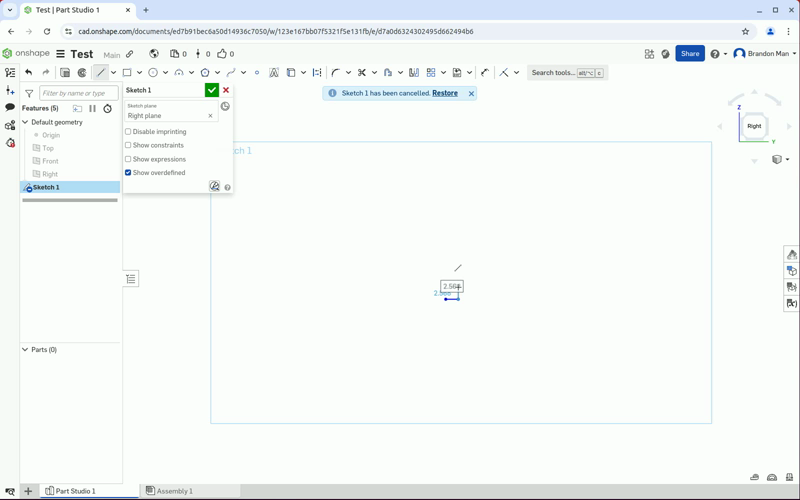
key_down(shift)
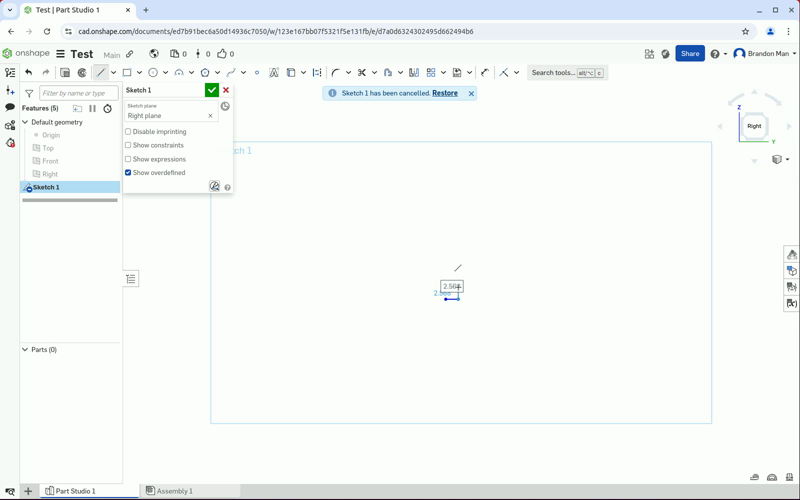
mouse_move(488, 286)
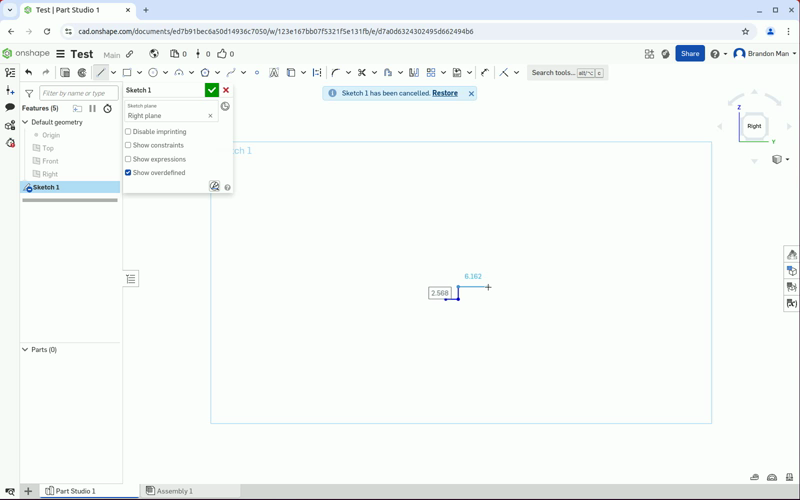
mouse_move(483, 286)
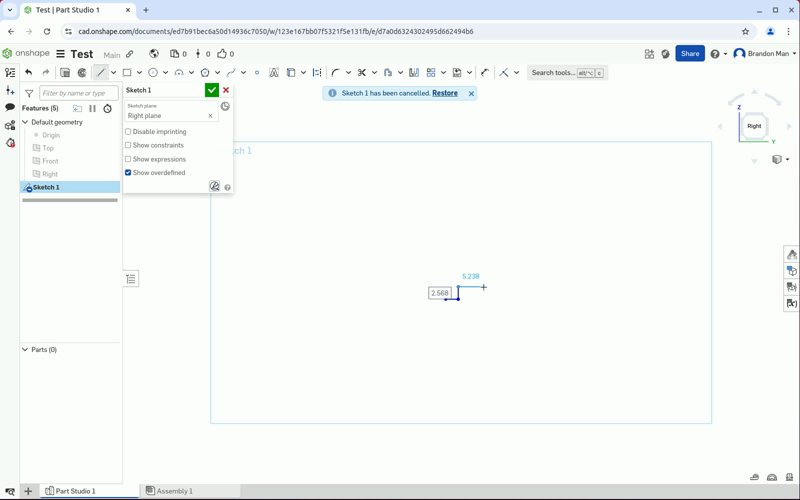
click(483, 286)
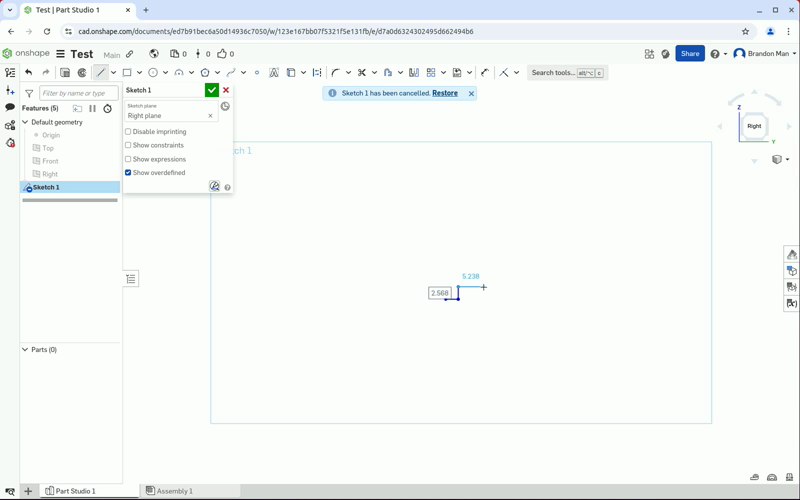
key_up(shift)
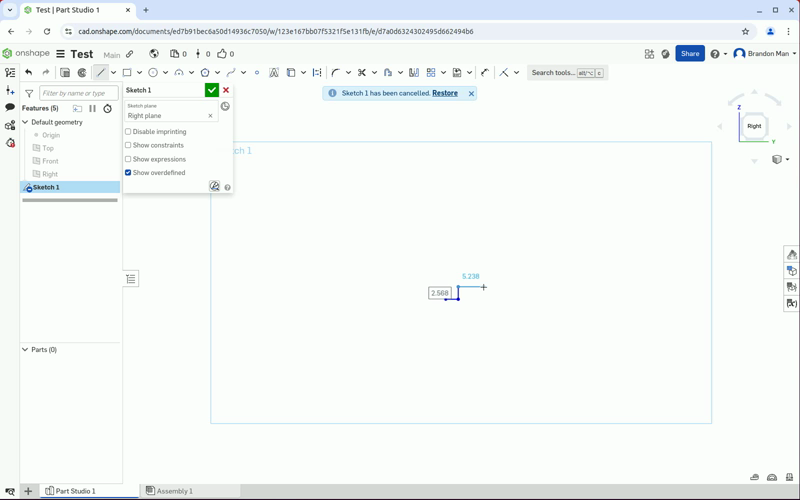
key_down(shift)
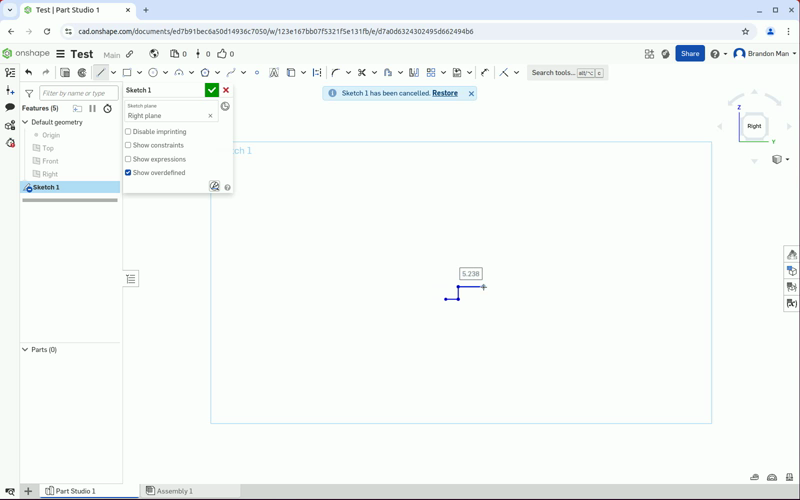
mouse_move(513, 286)
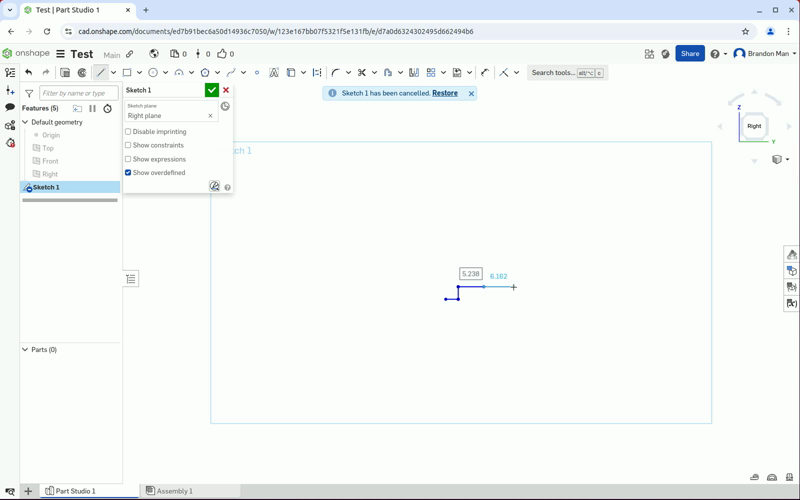
mouse_move(483, 261)
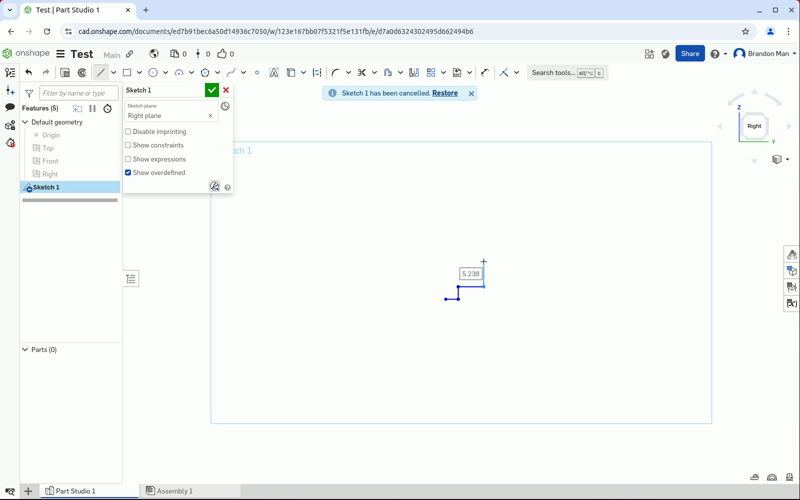
click(483, 261)
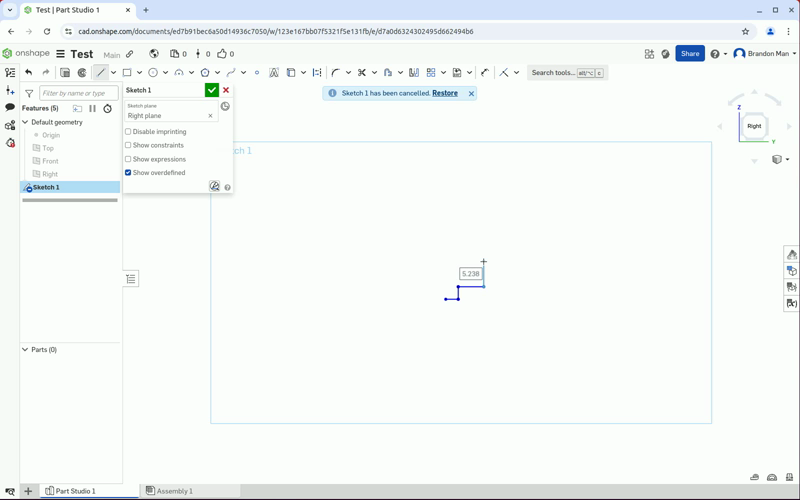
key_up(shift)
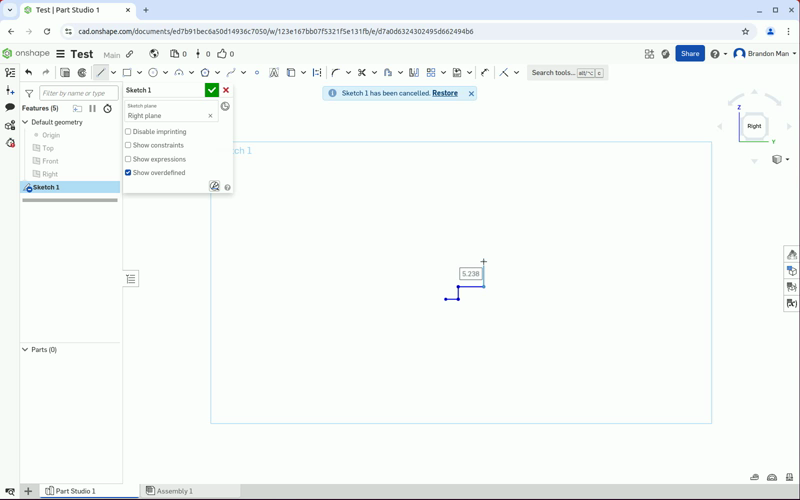
key_down(shift)
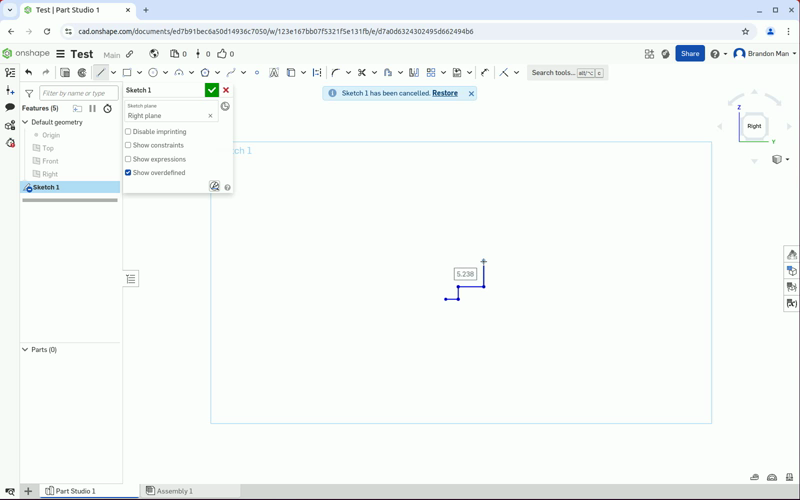
mouse_move(513, 261)
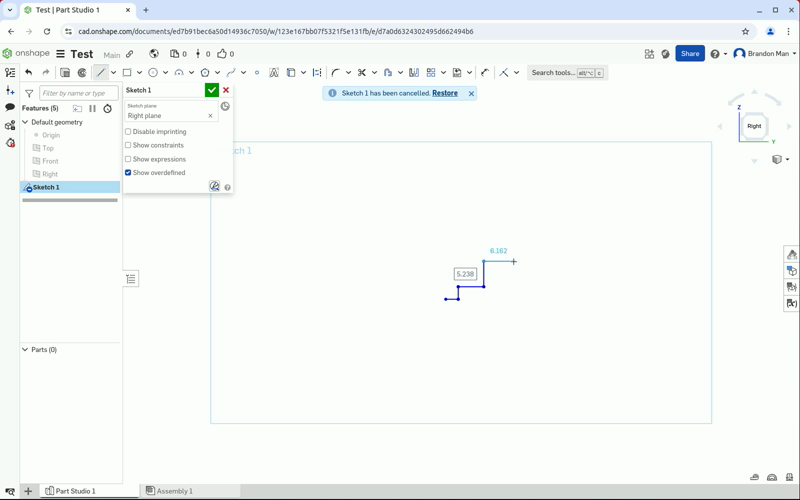
mouse_move(445, 261)
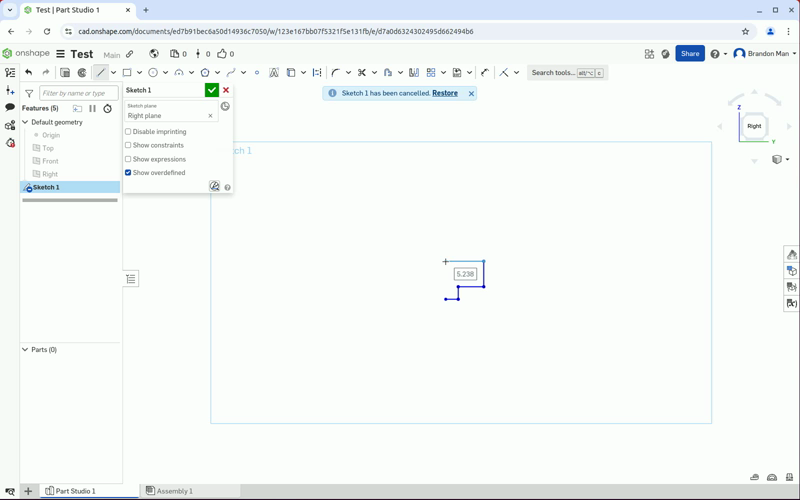
click(445, 261)
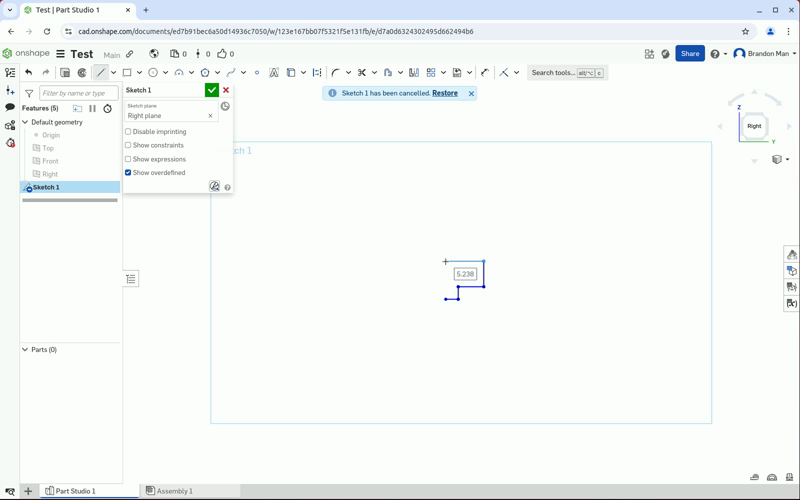
key_up(shift)
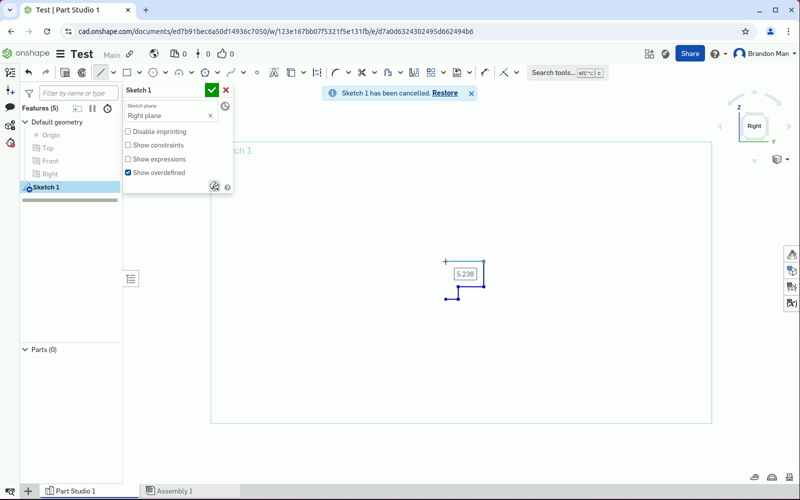
mouse_move(475, 261)
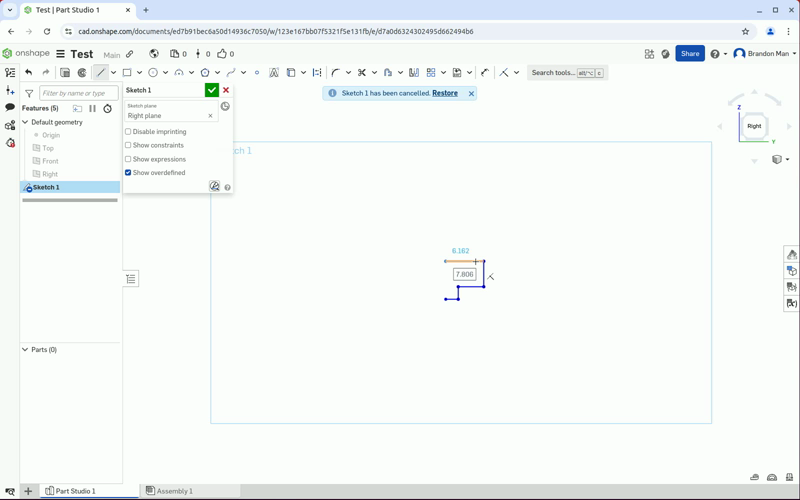
key_down(shift)
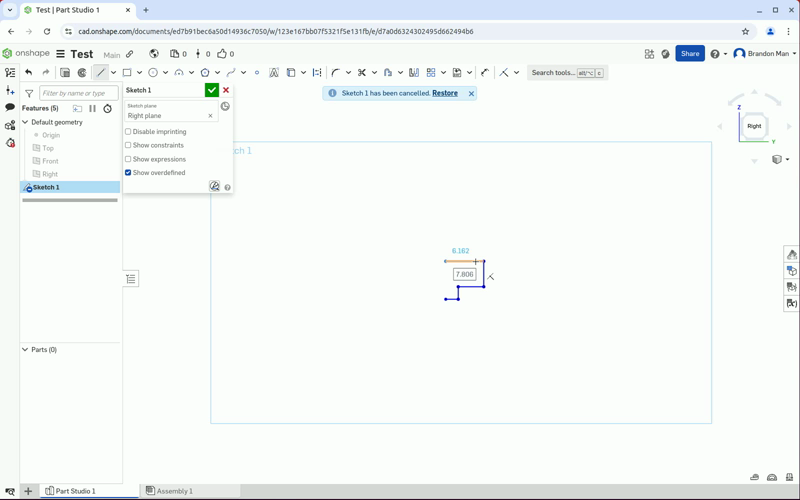
mouse_move(445, 299)
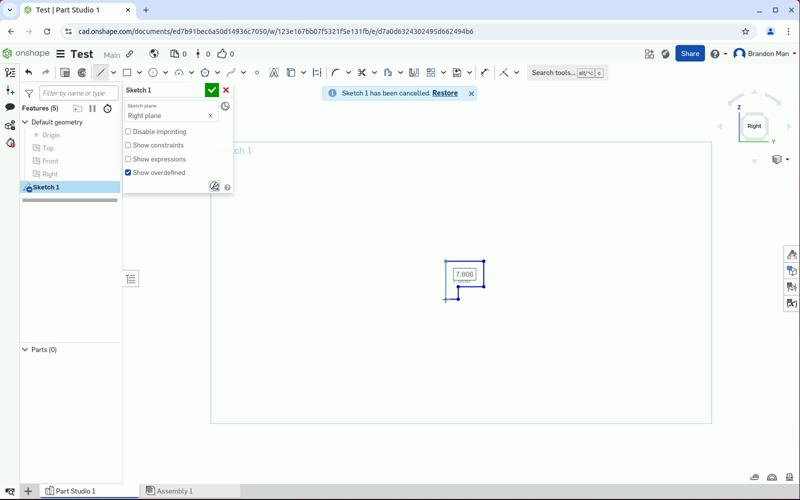
key_up(shift)
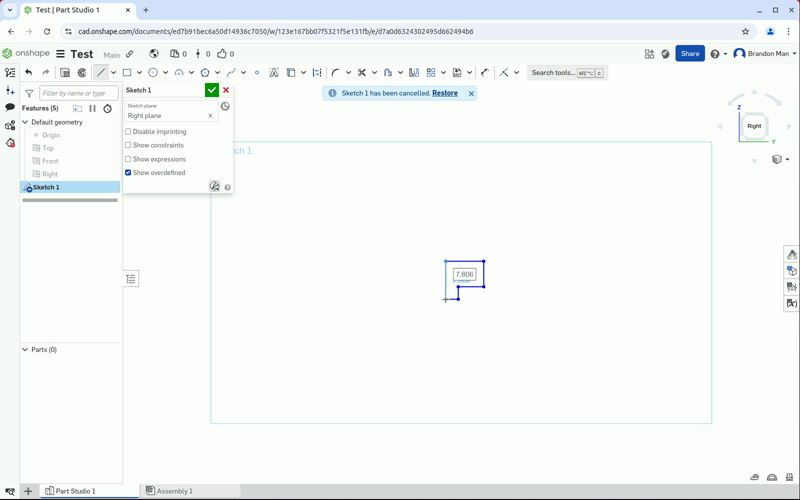
click(445, 299)
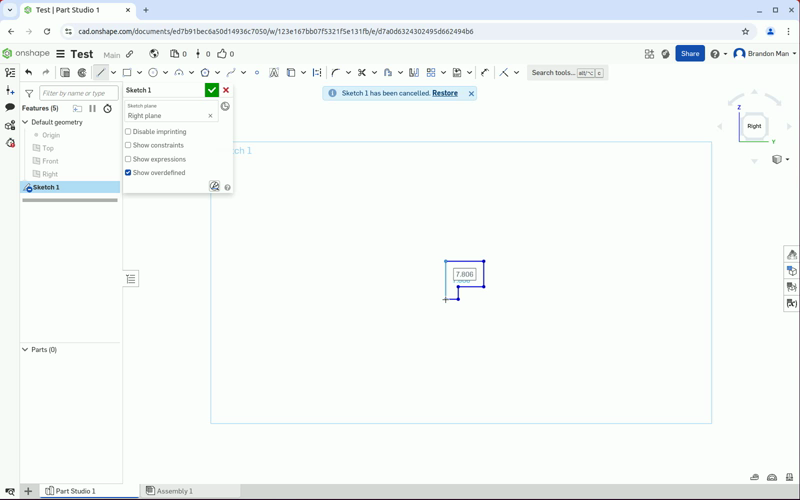
key(esc)
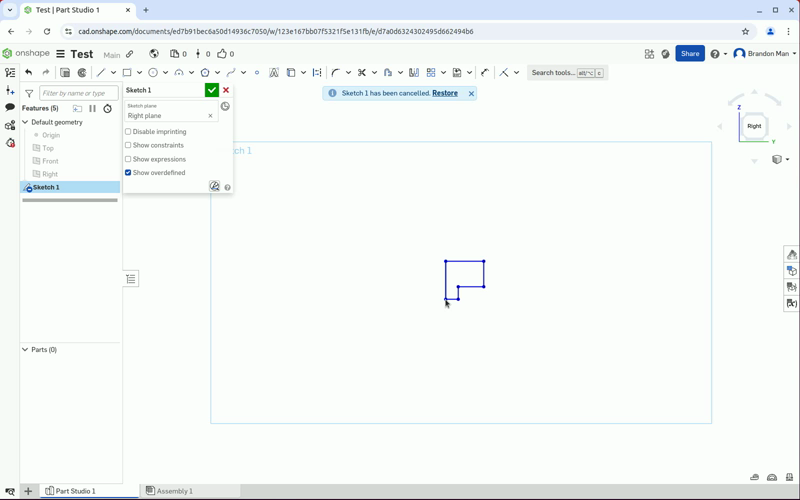
mouse_move(451, 272)
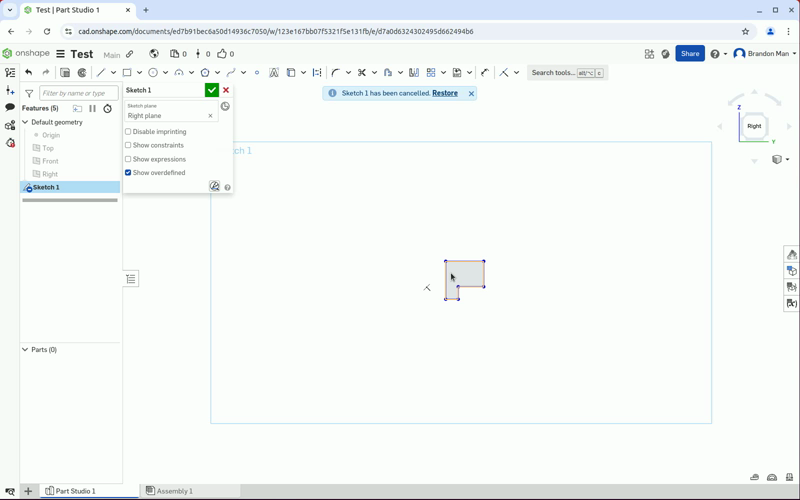
scroll(6)
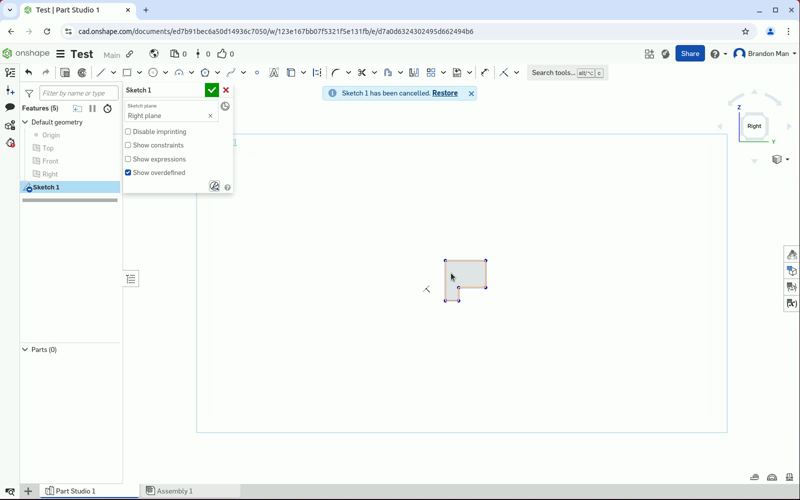
scroll(6)
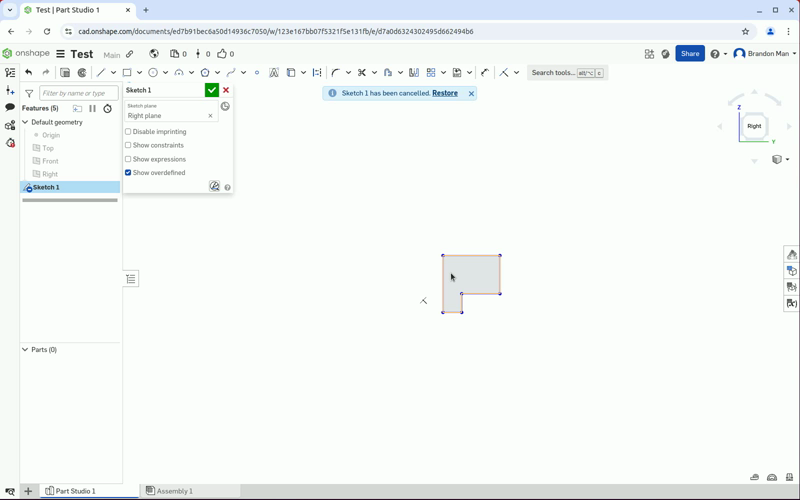
scroll(6)
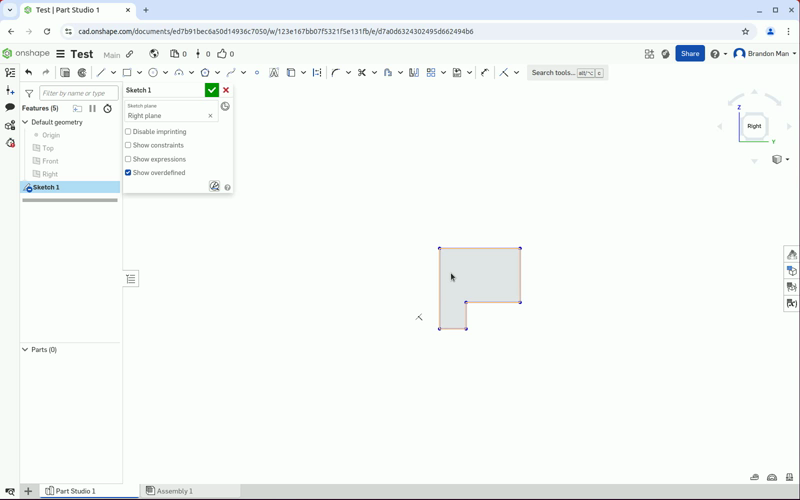
scroll(6)
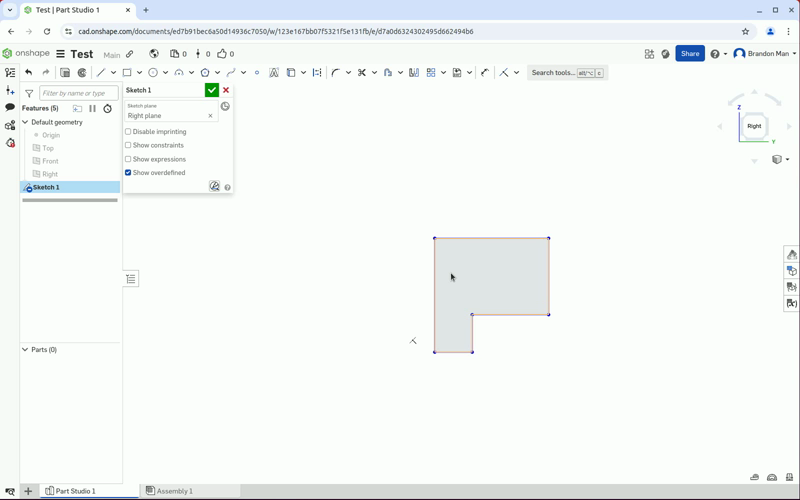
scroll(6)
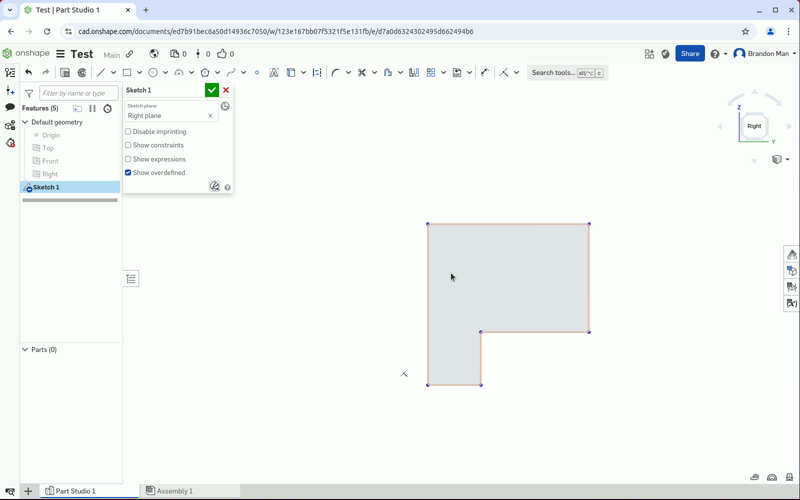
scroll(6)
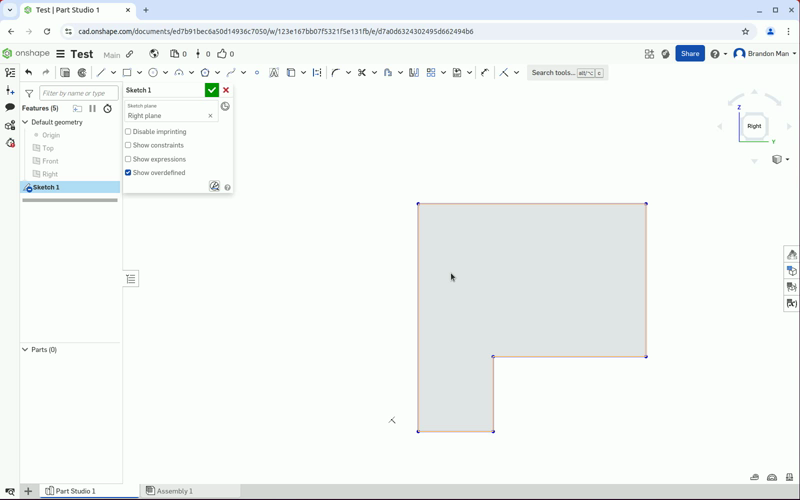
scroll(6)
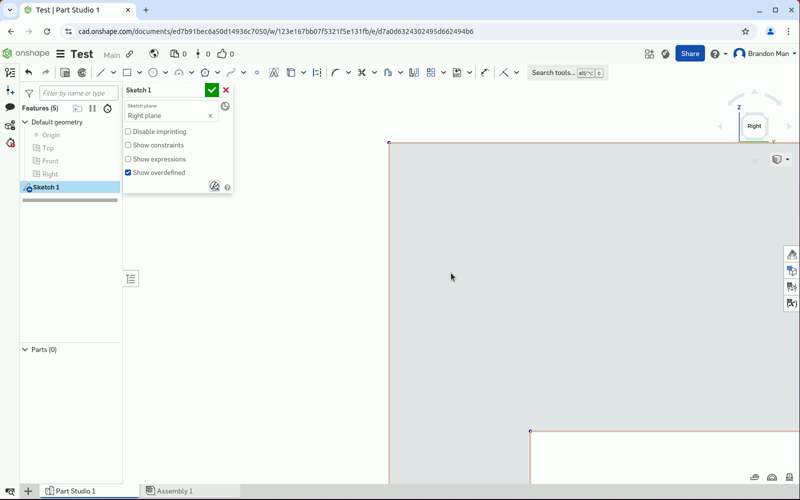
click(451, 272)
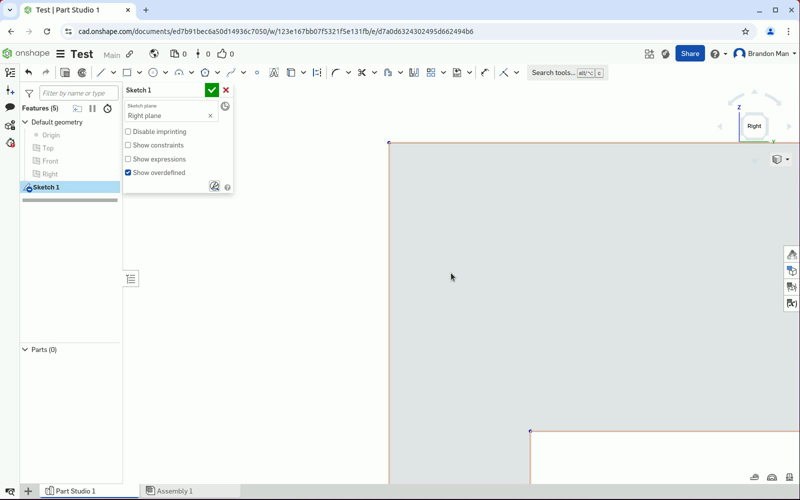
scroll(-6)
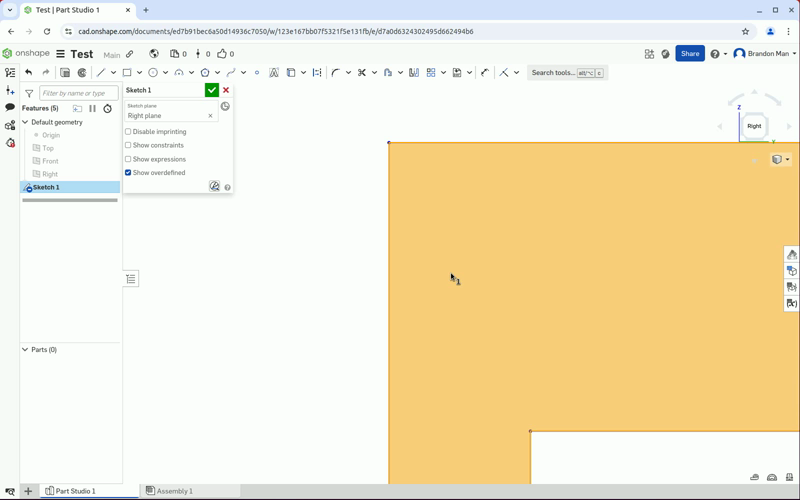
scroll(-6)
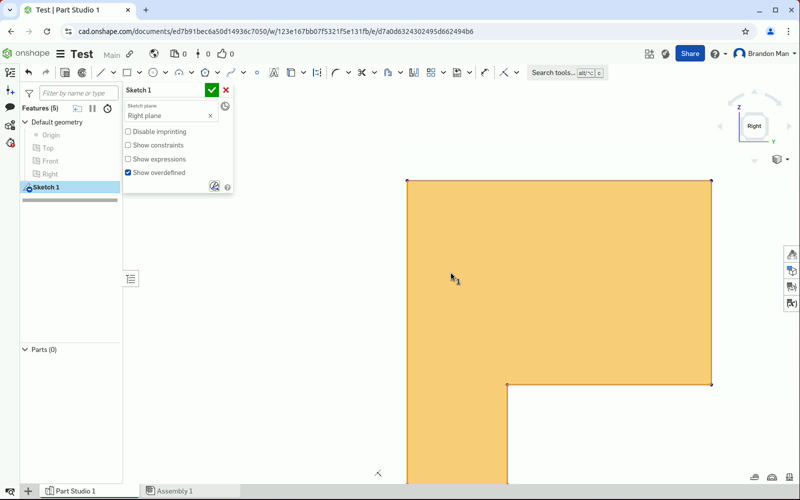
scroll(-6)
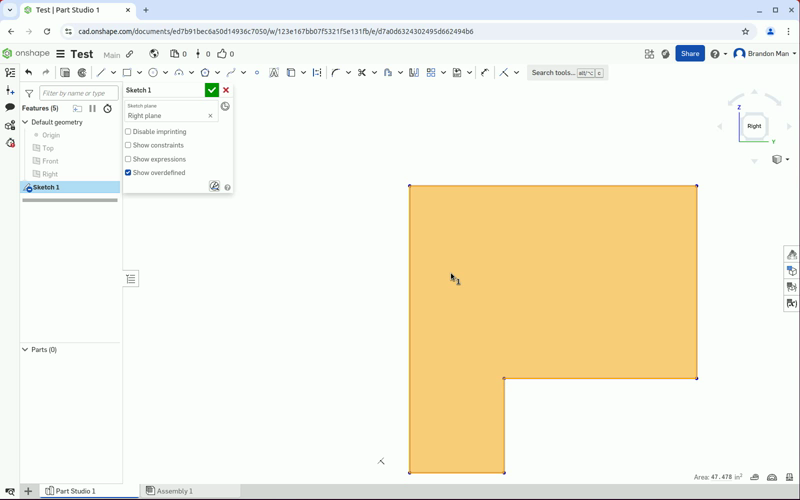
scroll(-6)
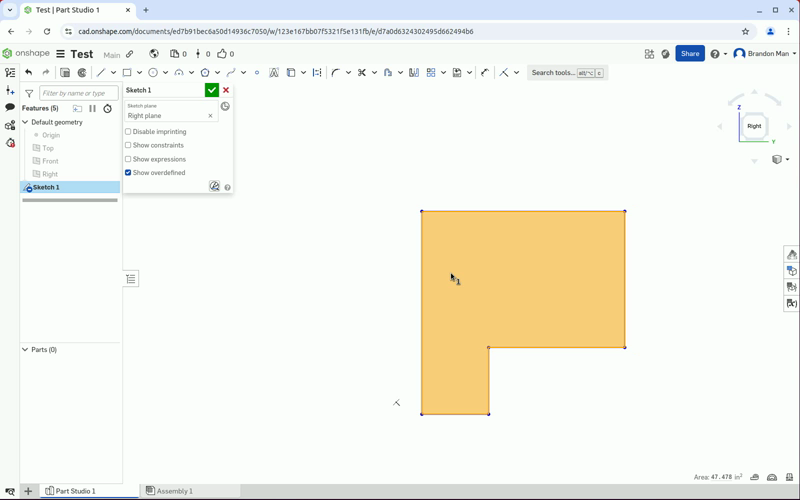
scroll(-6)
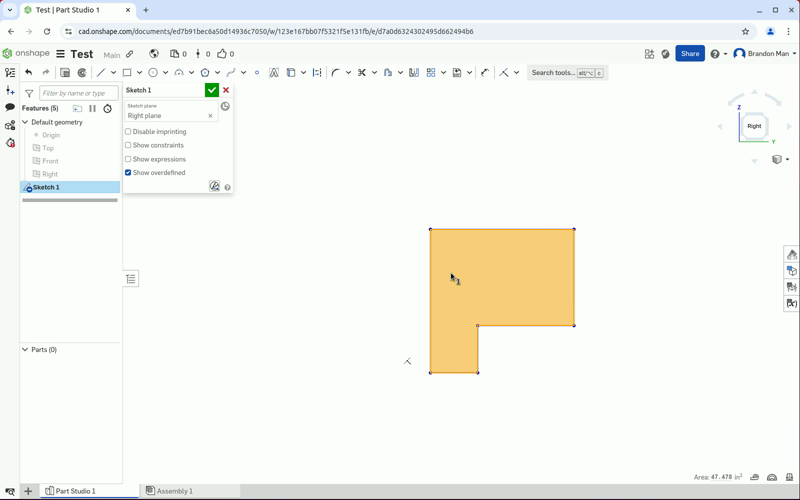
scroll(-6)
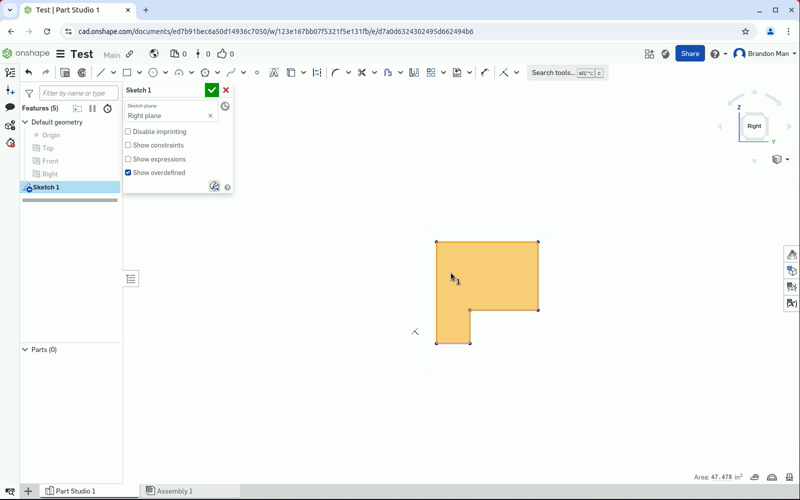
scroll(-6)
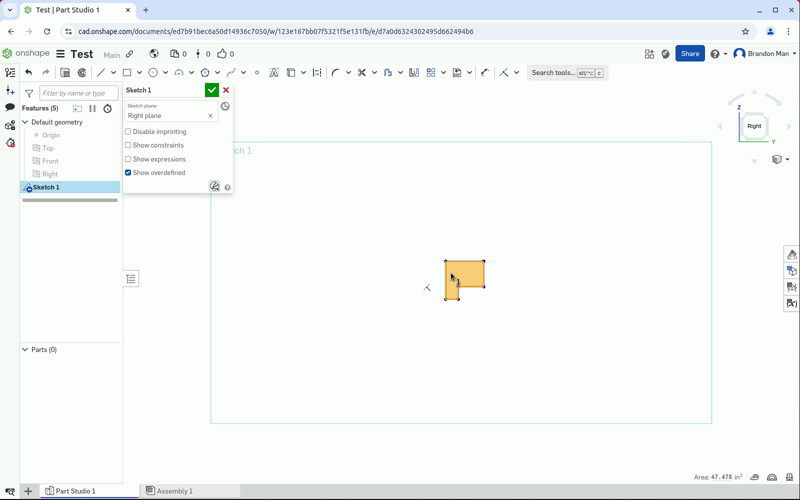
mouse_move(73, 352)
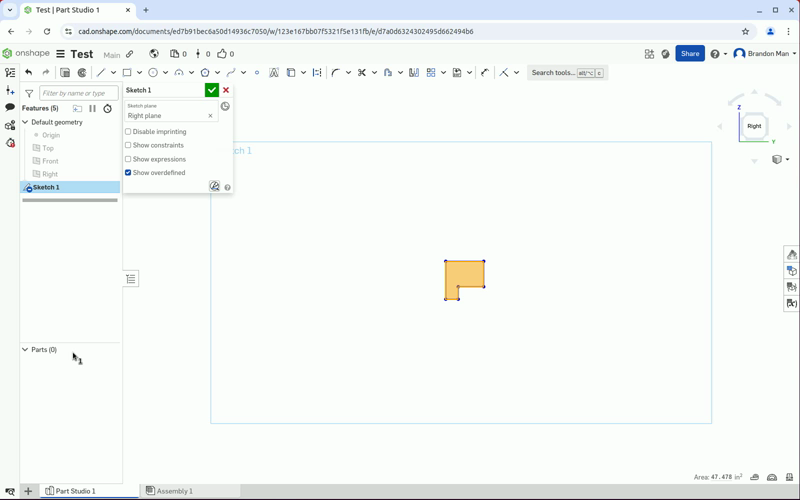
key(shift+y)
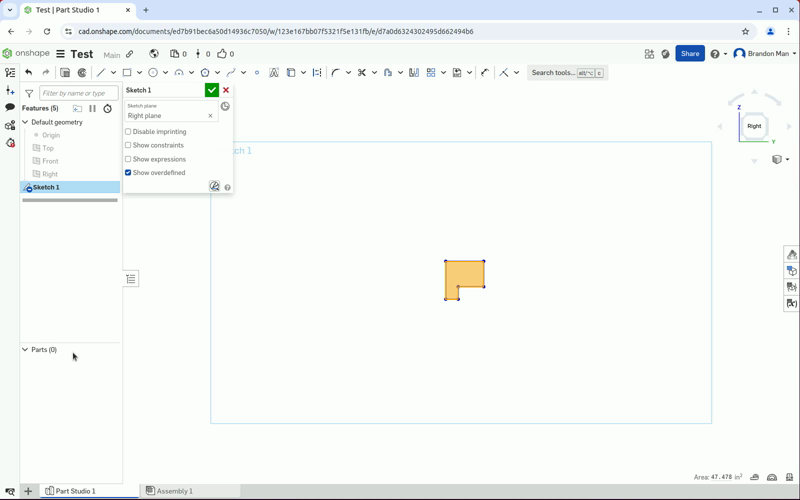
key(shift+e)
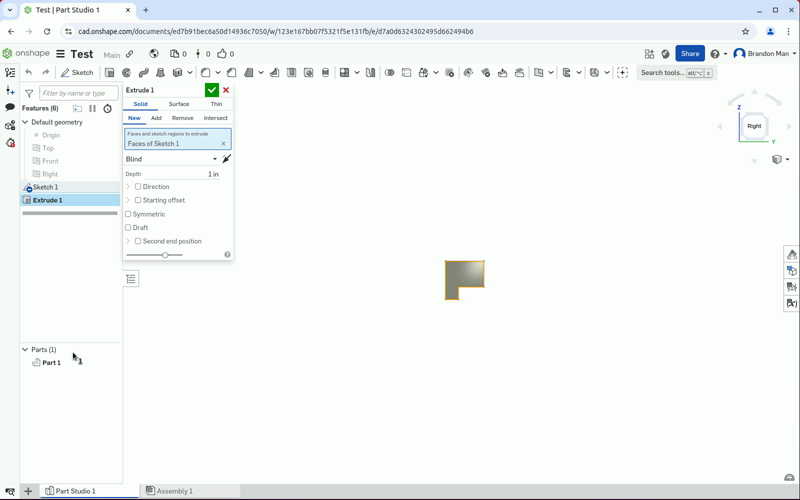
mouse_move(143, 106)
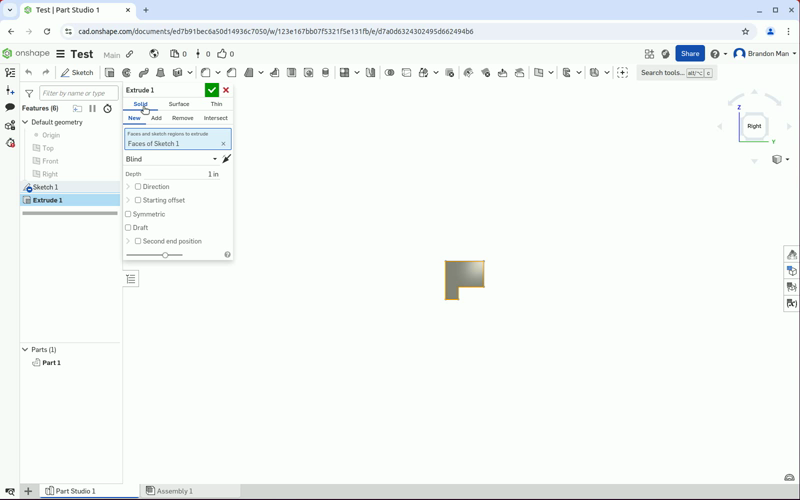
click(143, 106)
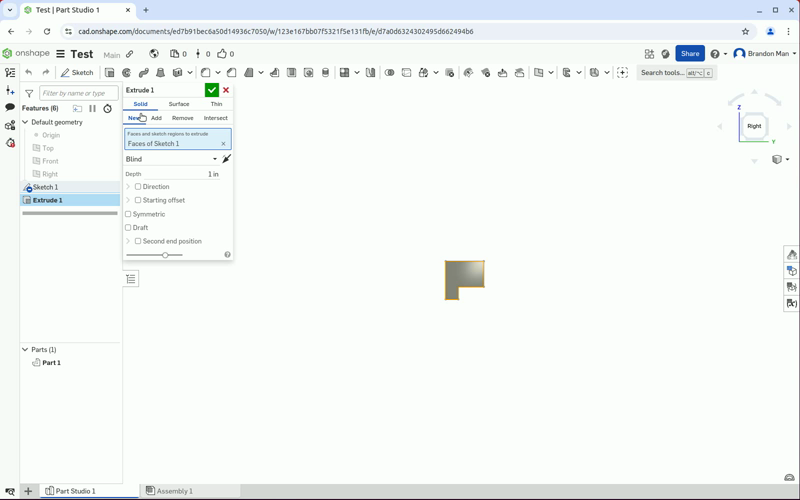
mouse_move(137, 120)
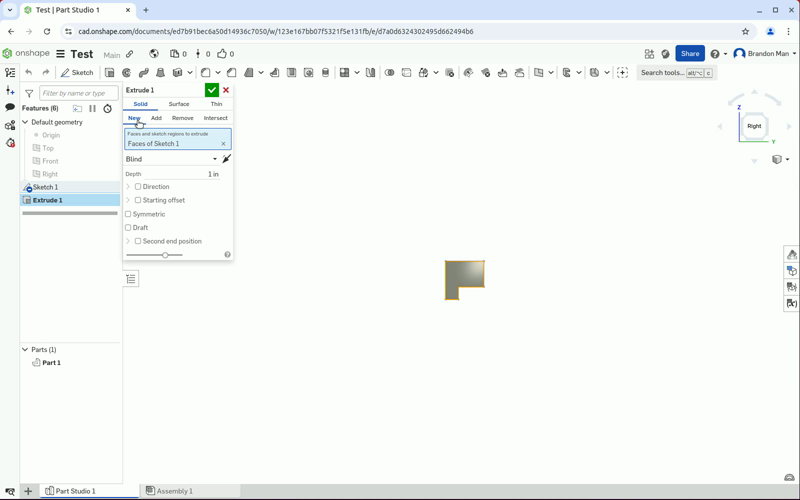
click(137, 120)
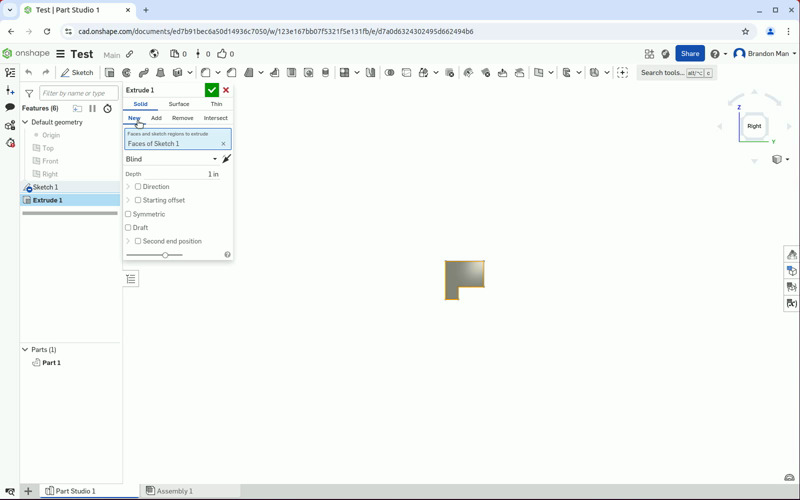
key(tab, 4)
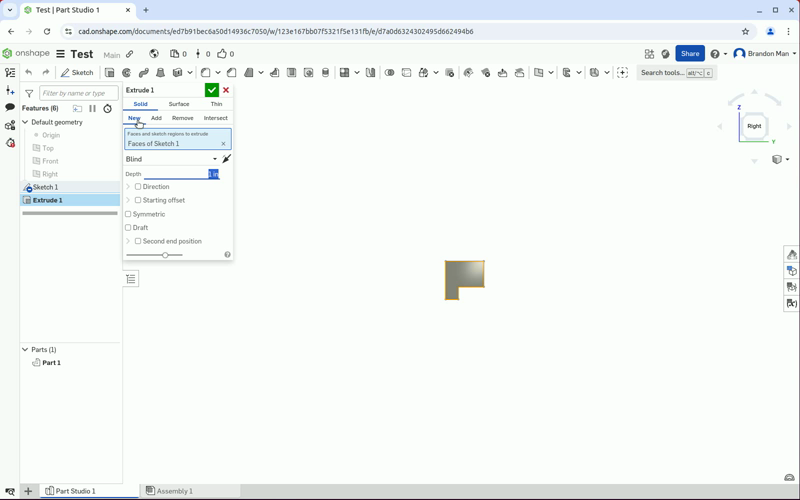
text(15.405)
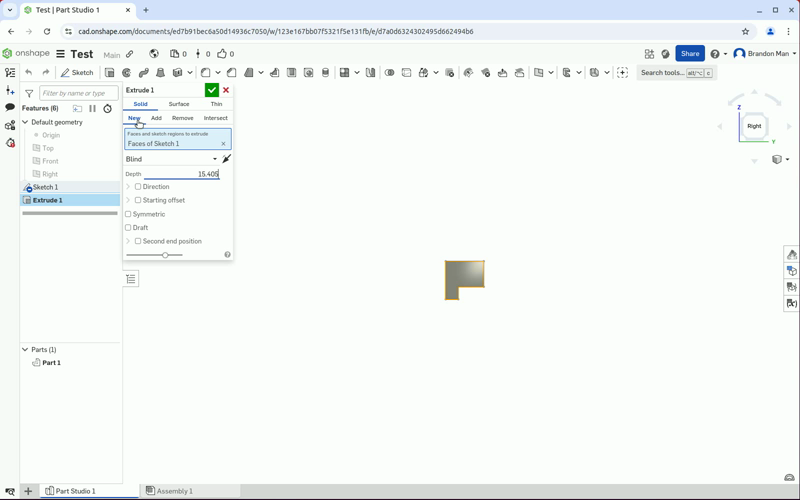
key(enter)
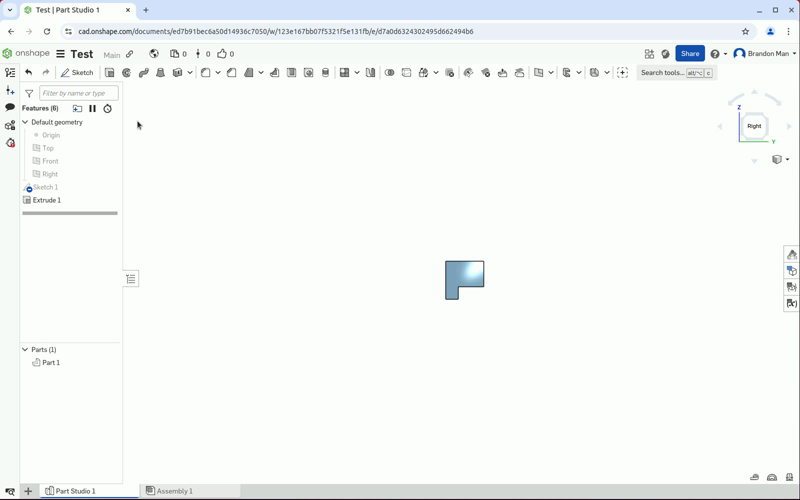
key(shift+h)
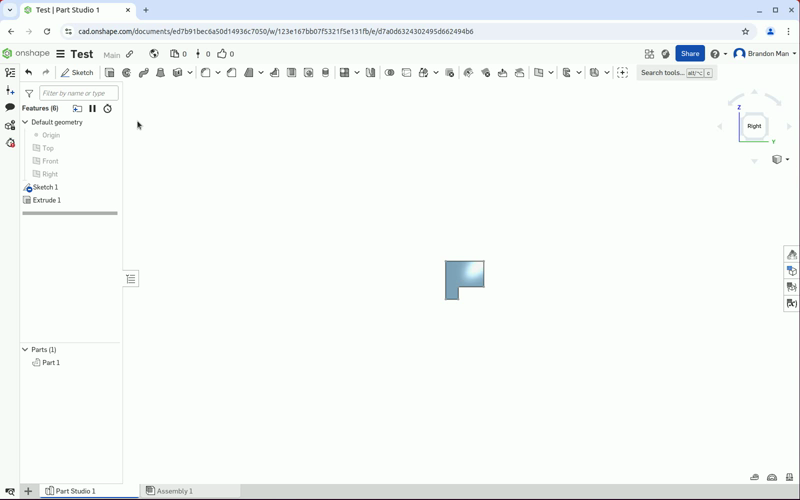
key(shift+h)
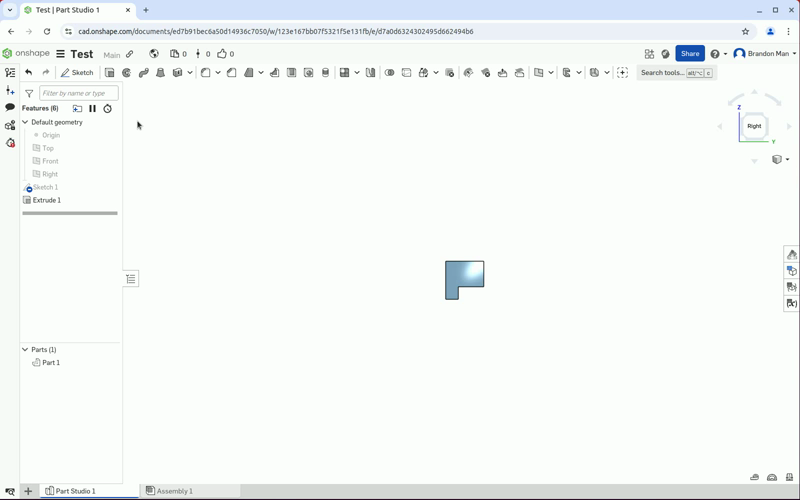
mouse_move(73, 189)
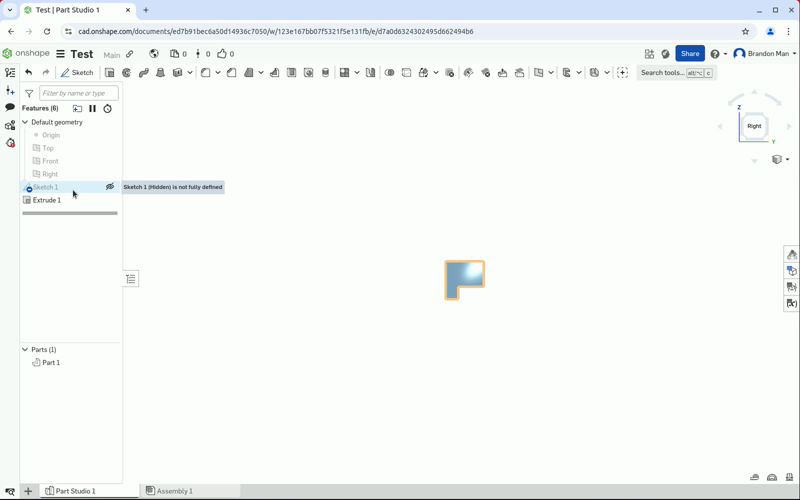
click(73, 189)
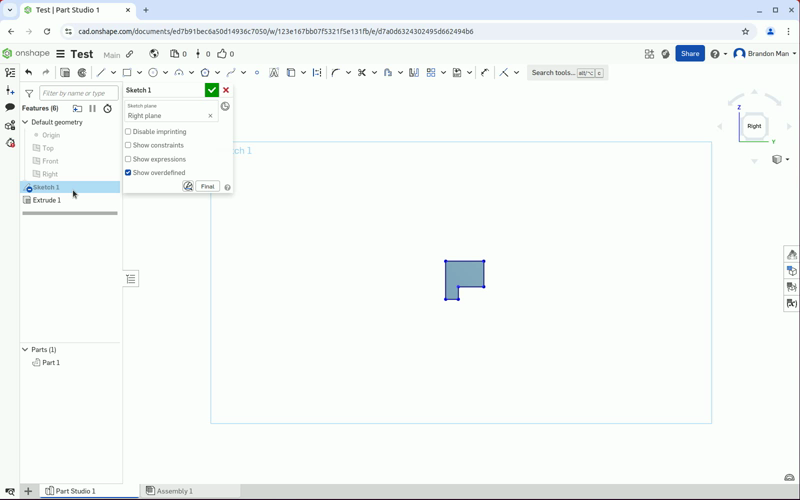
mouse_move(229, 92)
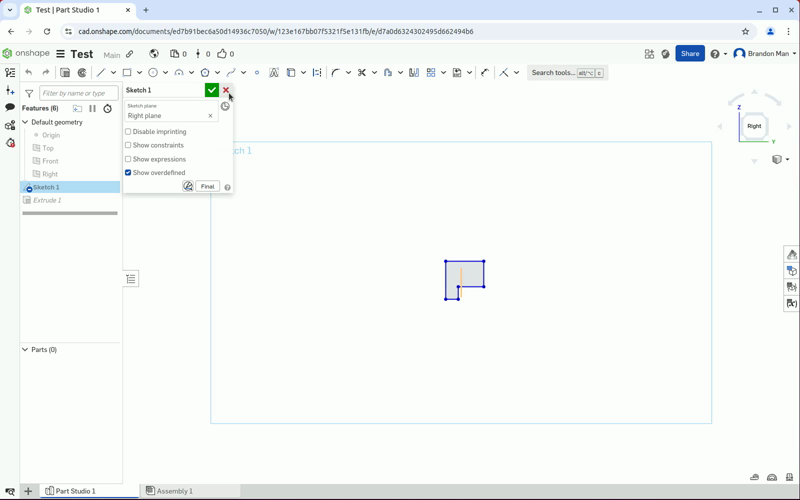
click(229, 92)
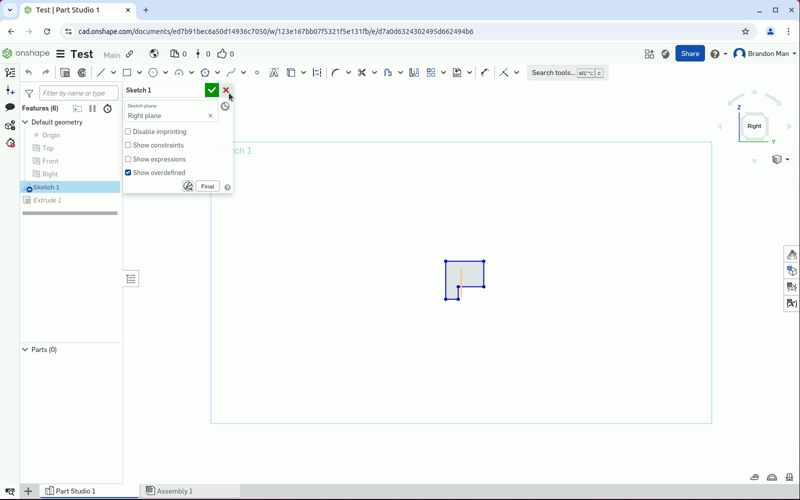
key(shift+s)
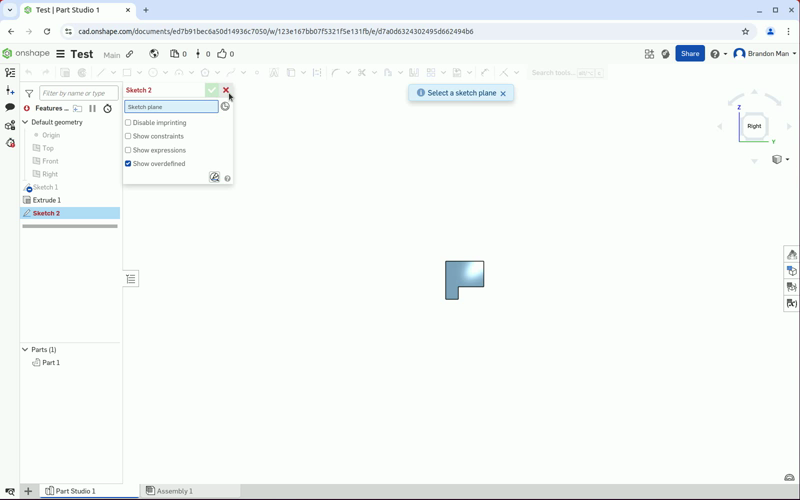
mouse_move(73, 176)
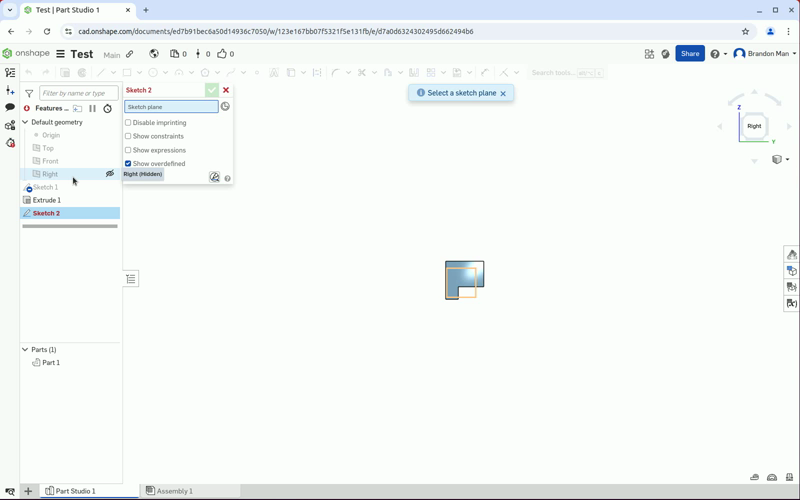
click(73, 176)
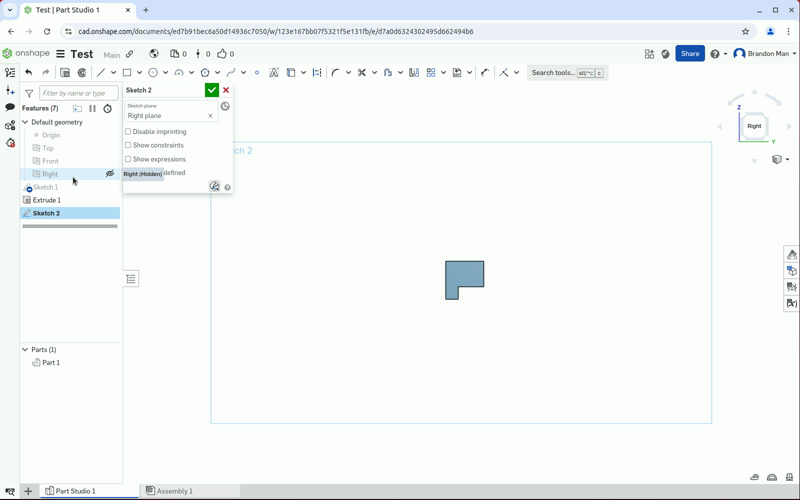
mouse_move(73, 352)
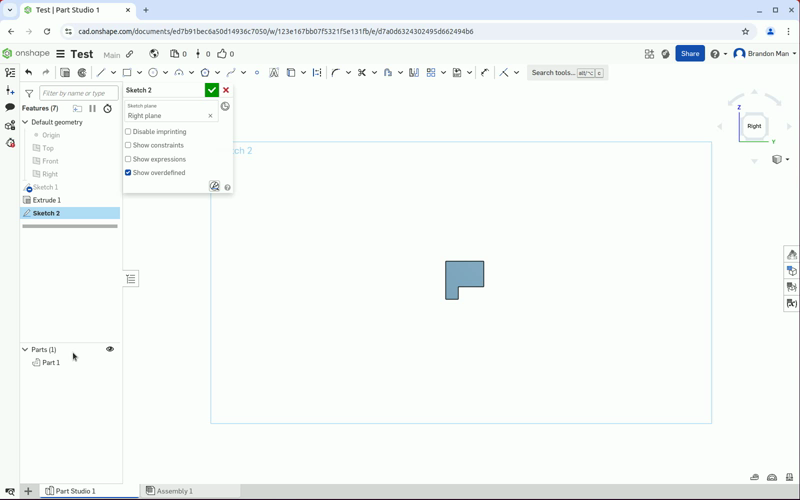
key(y)
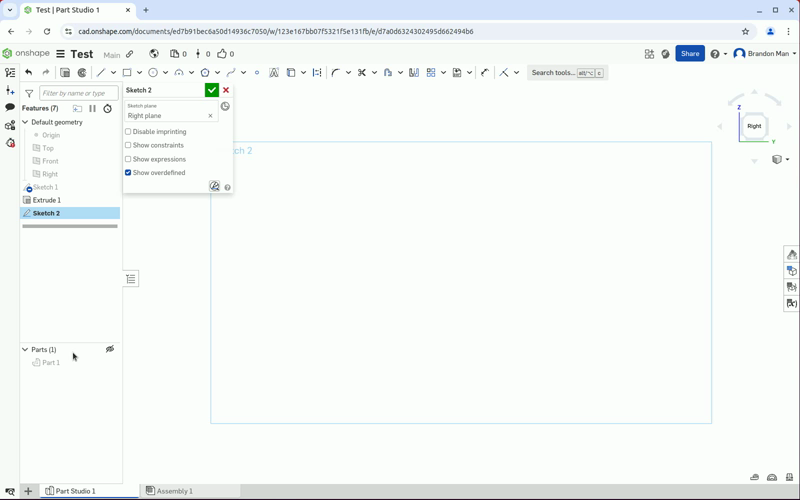
key(l)
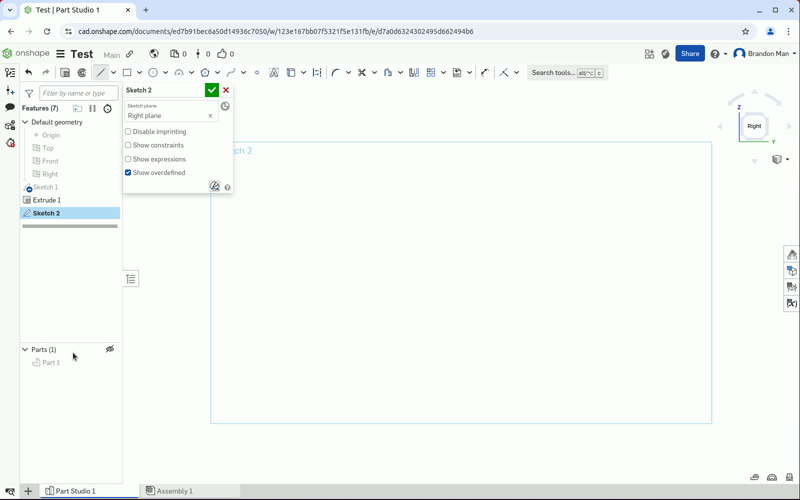
key_down(shift)
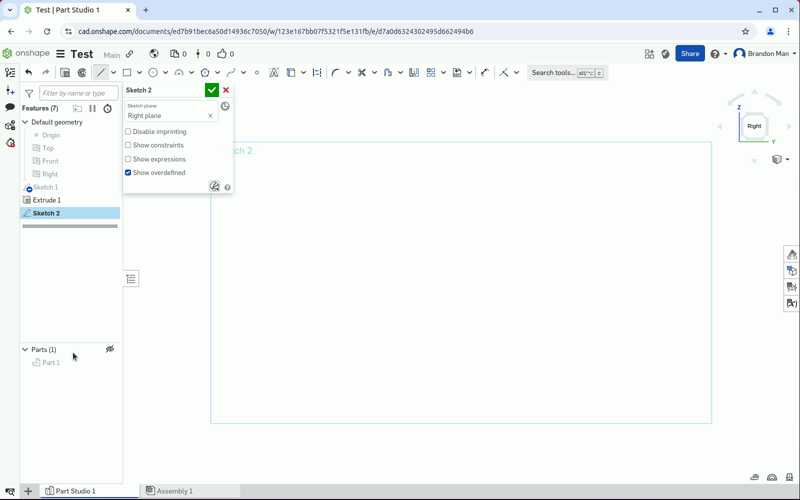
mouse_move(432, 324)
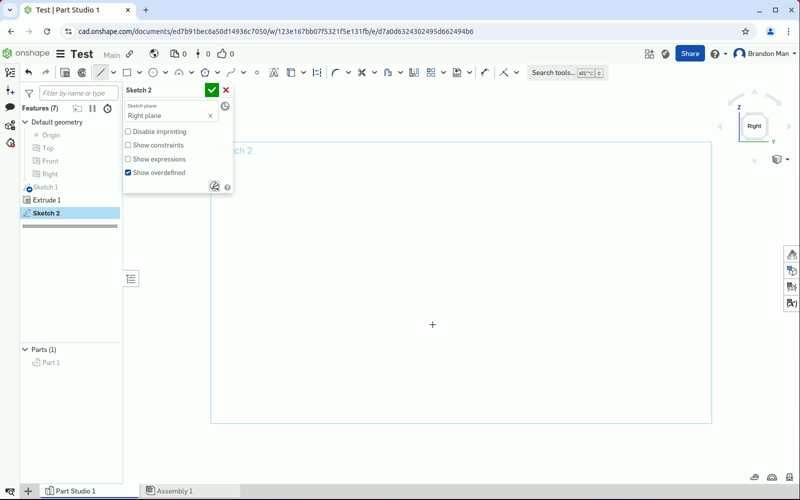
click(432, 324)
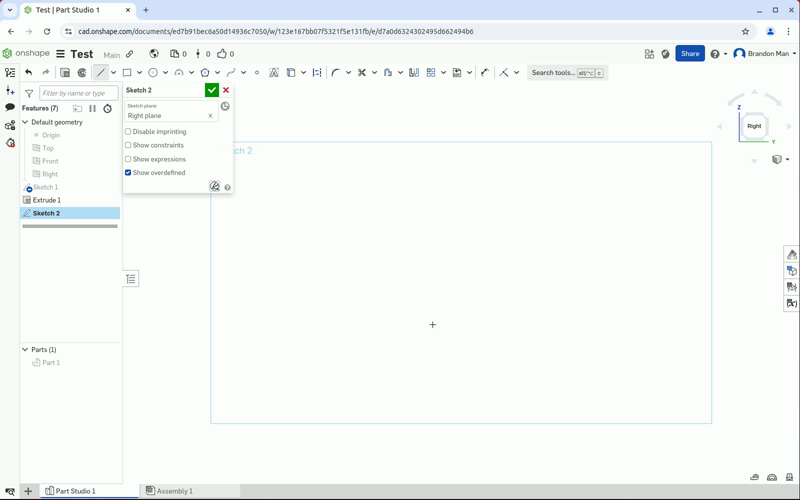
key_up(shift)
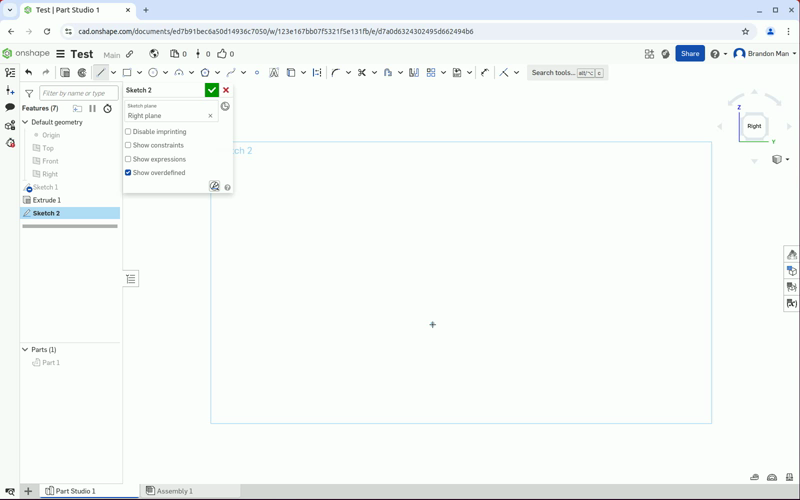
key_down(shift)
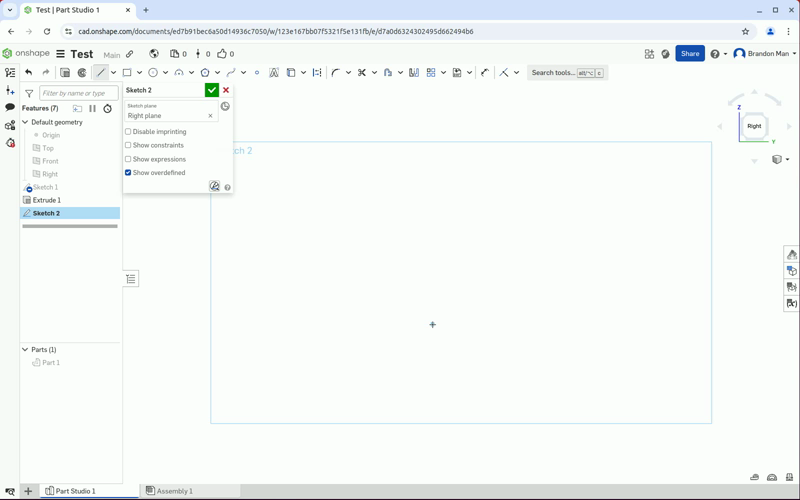
mouse_move(462, 324)
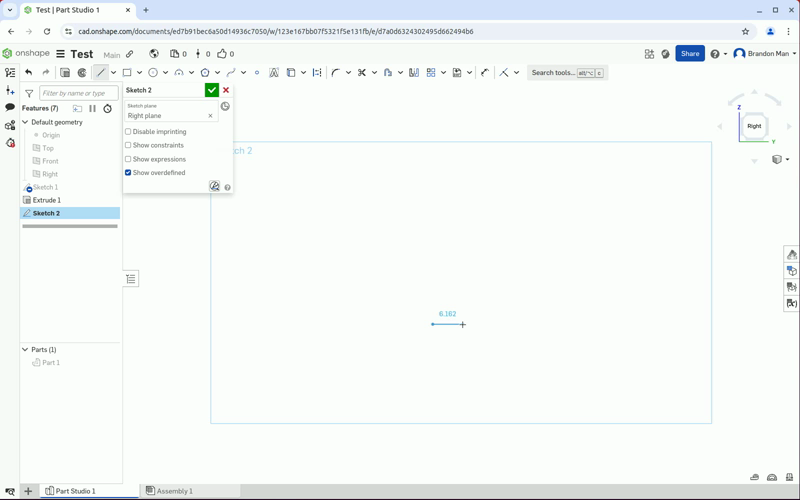
mouse_move(458, 324)
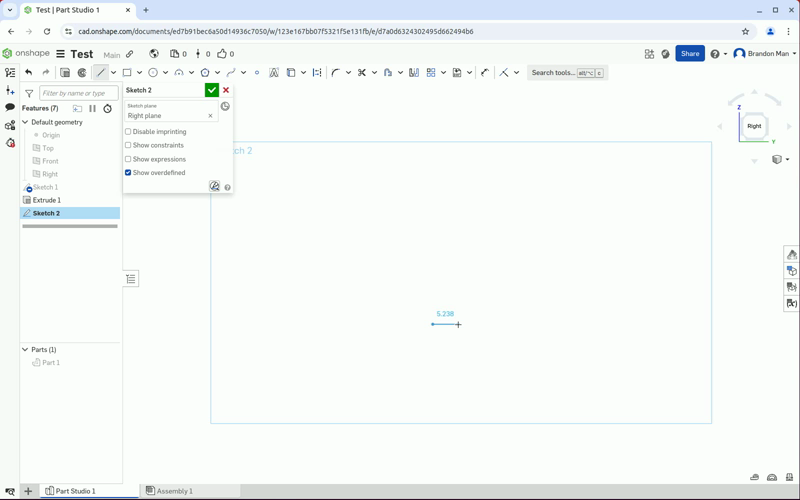
click(458, 324)
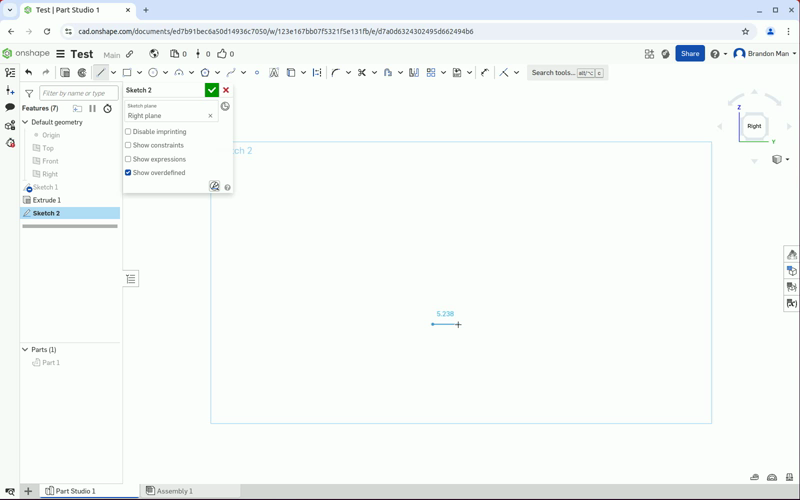
key_up(shift)
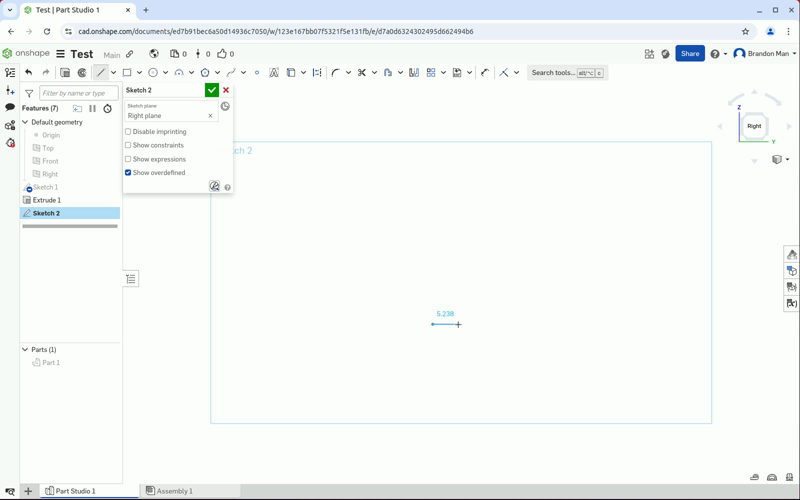
key_down(shift)
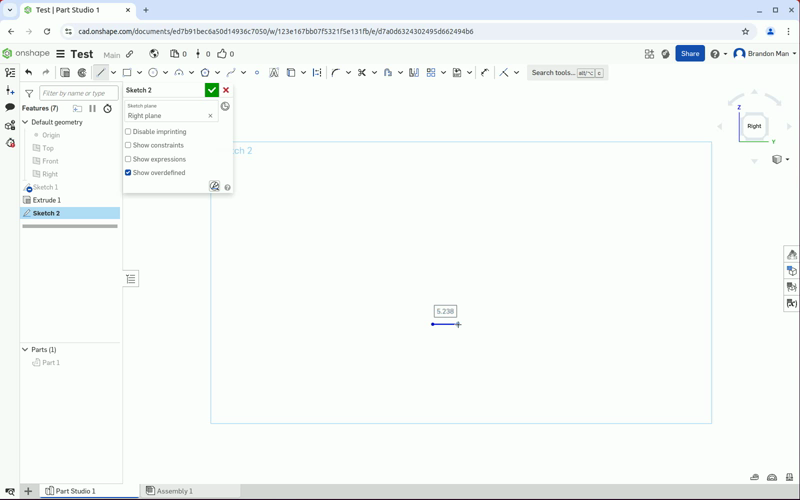
mouse_move(488, 324)
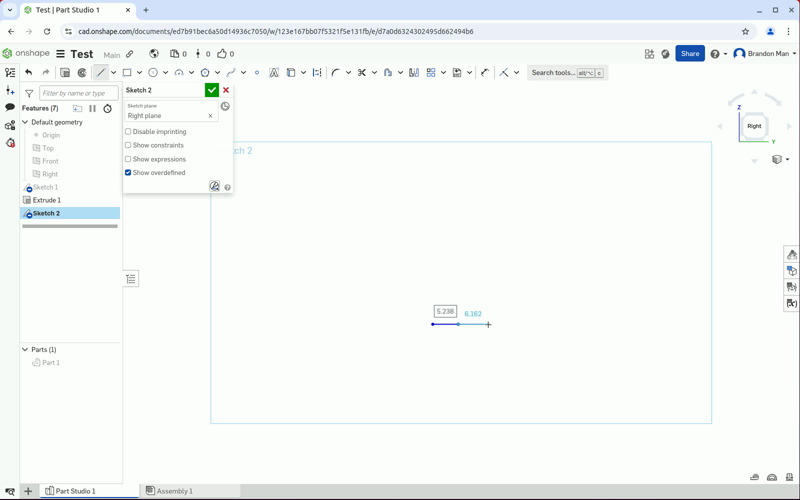
mouse_move(458, 298)
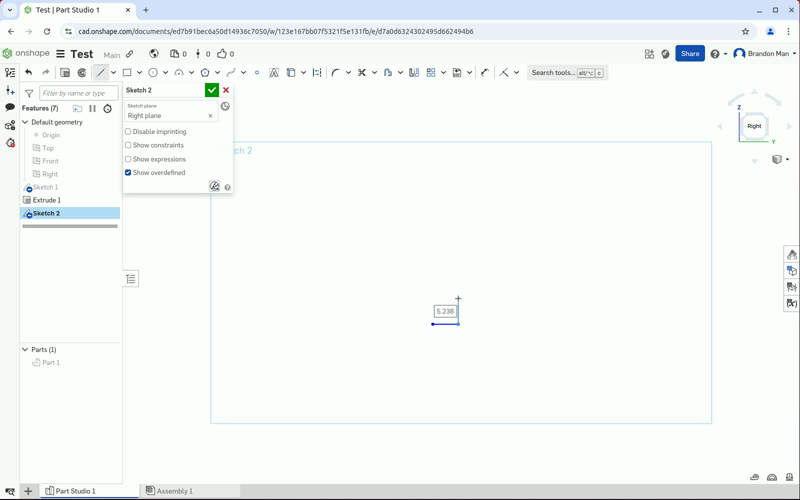
click(458, 298)
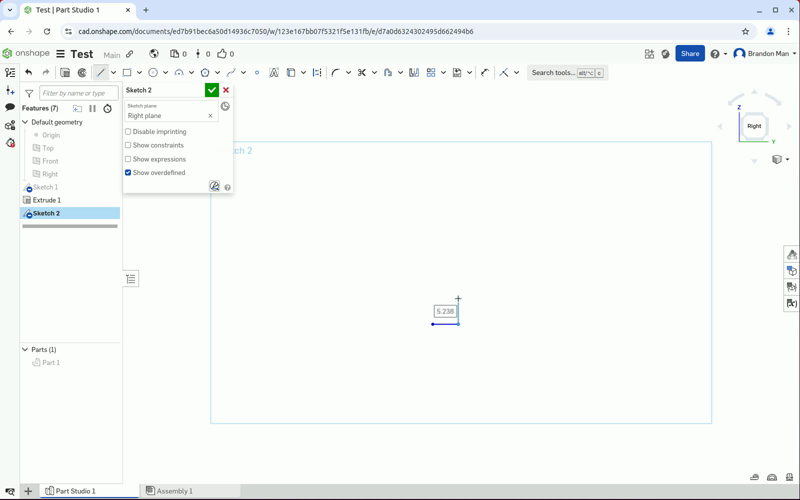
key_up(shift)
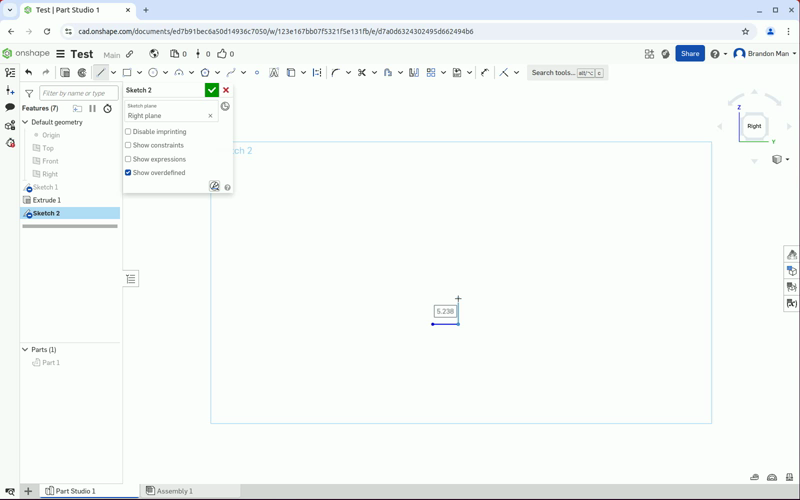
key_down(shift)
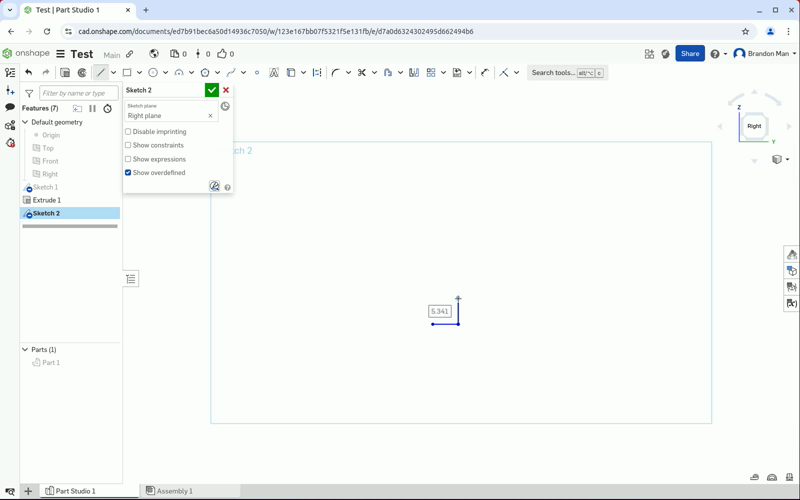
mouse_move(488, 298)
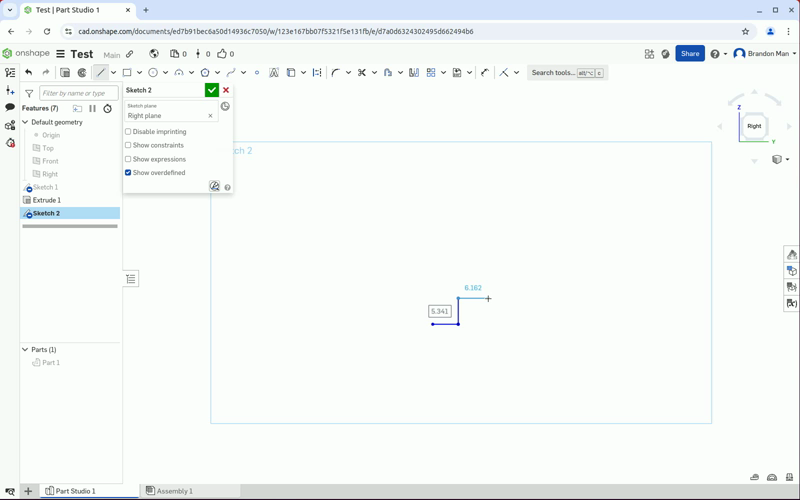
mouse_move(445, 298)
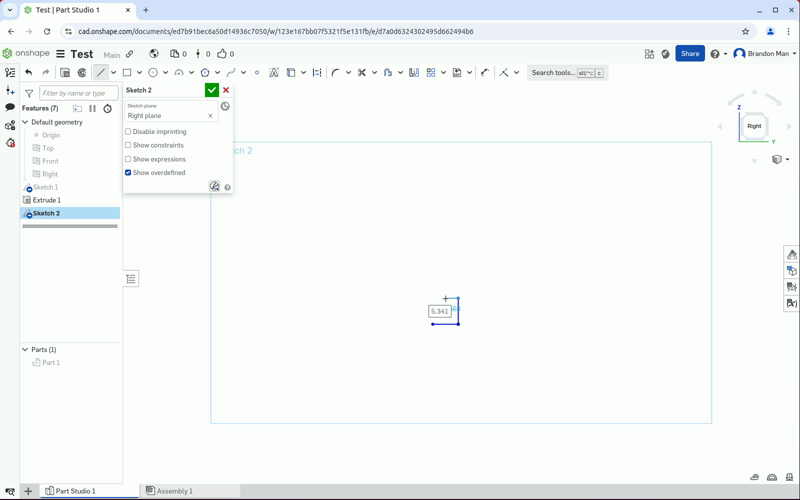
click(445, 298)
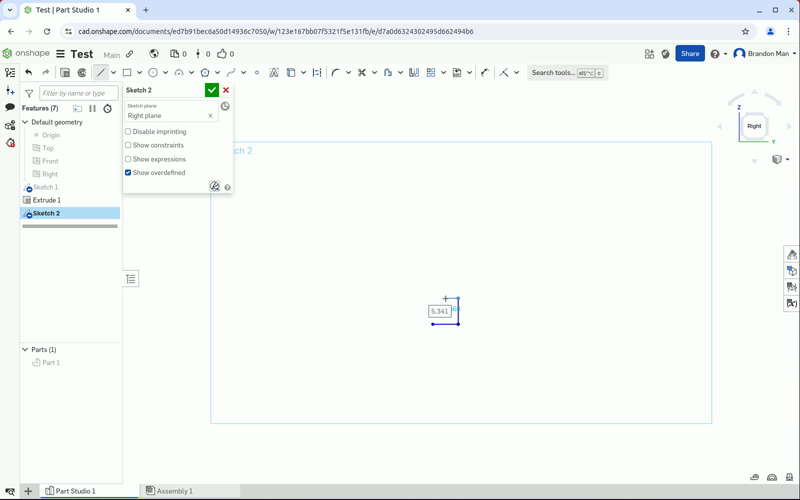
key_up(shift)
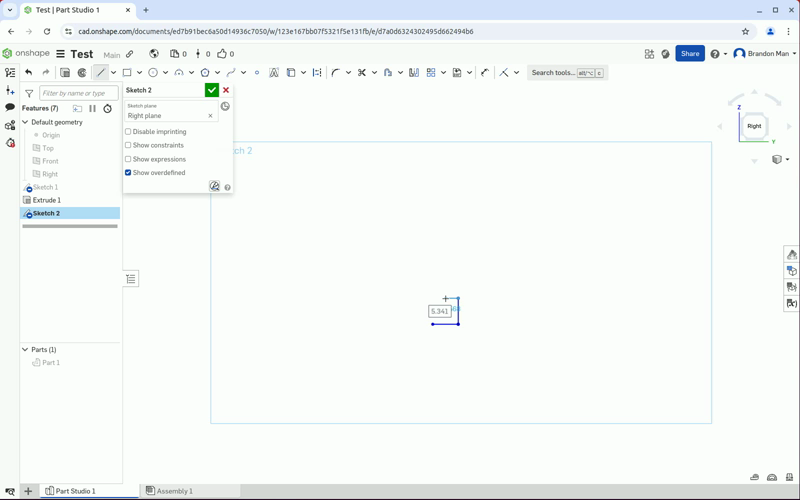
key_down(shift)
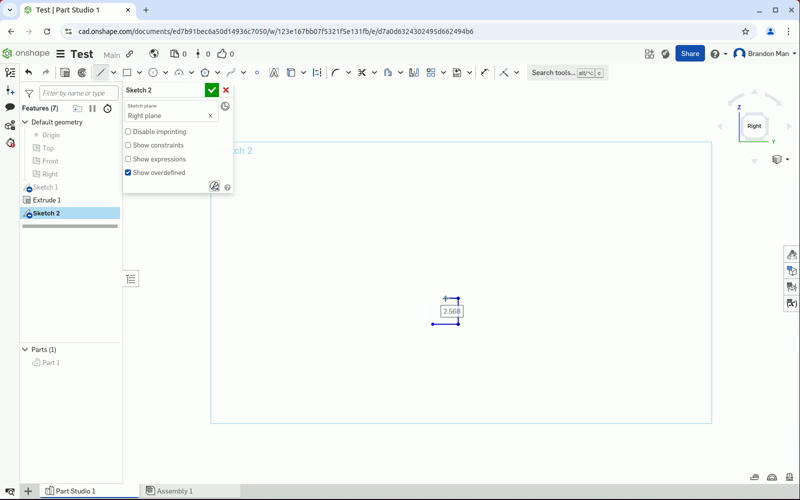
mouse_move(475, 298)
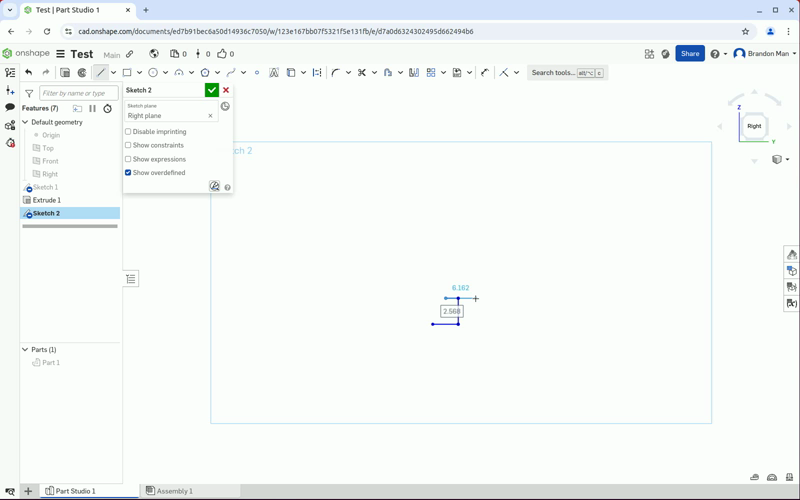
mouse_move(445, 311)
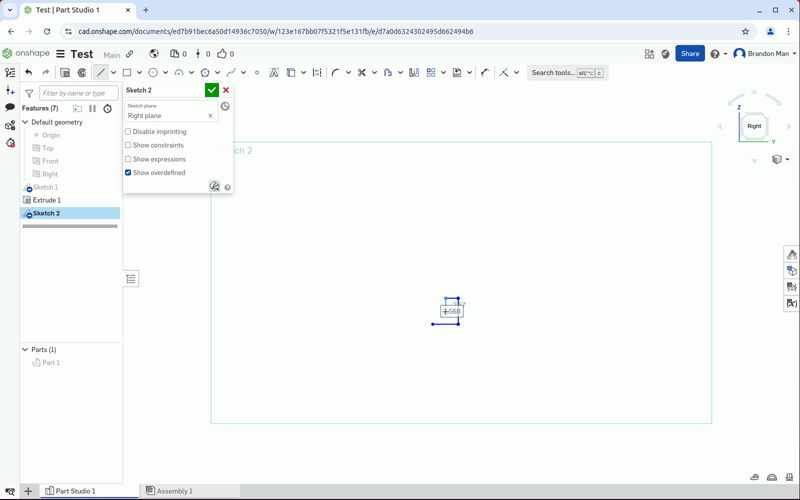
click(445, 311)
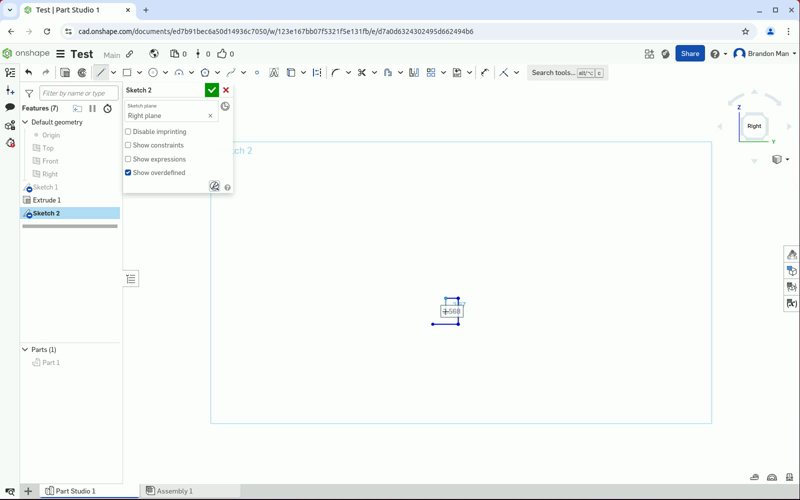
key_up(shift)
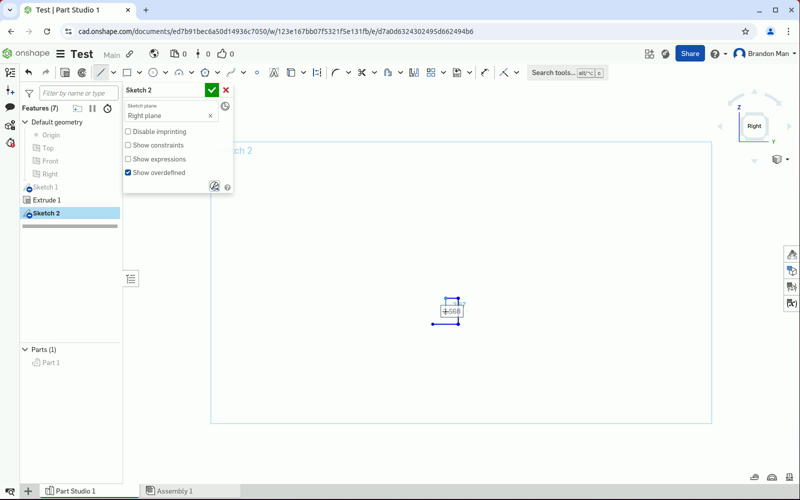
key_down(shift)
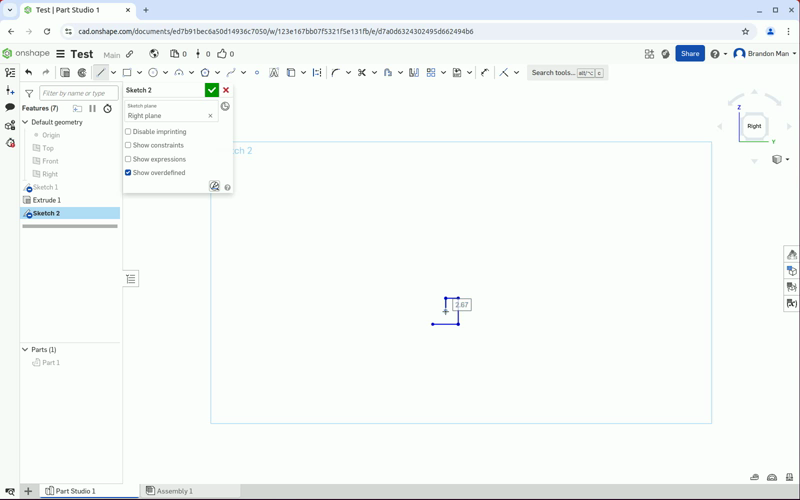
mouse_move(475, 311)
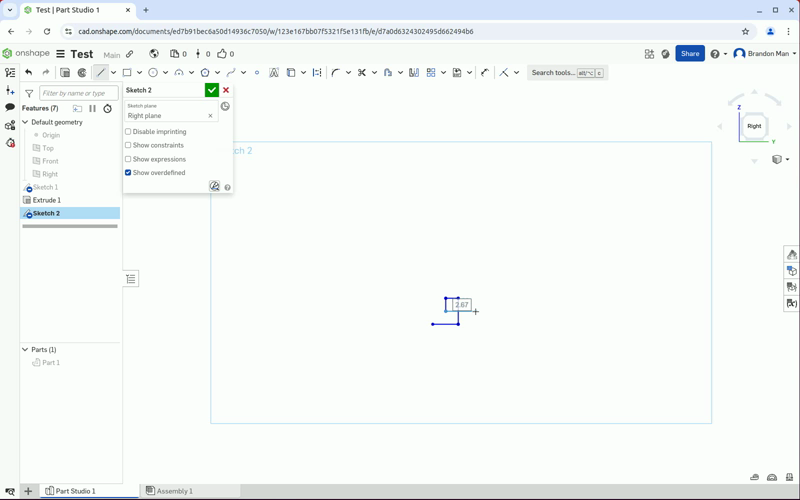
mouse_move(432, 311)
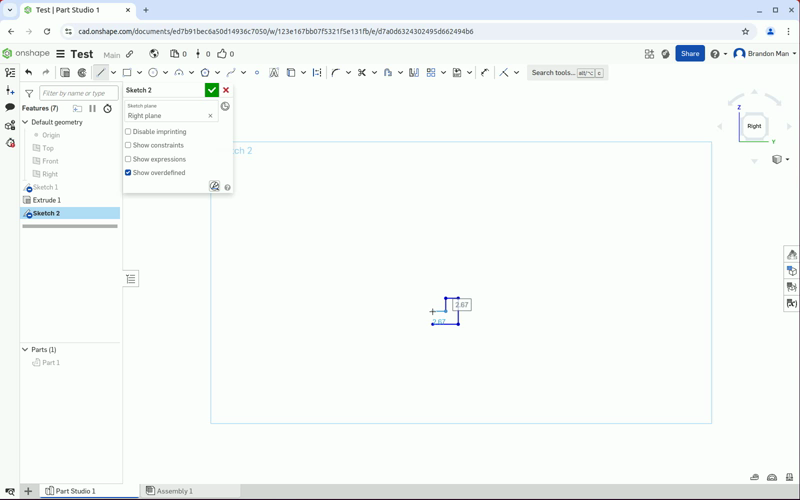
click(432, 311)
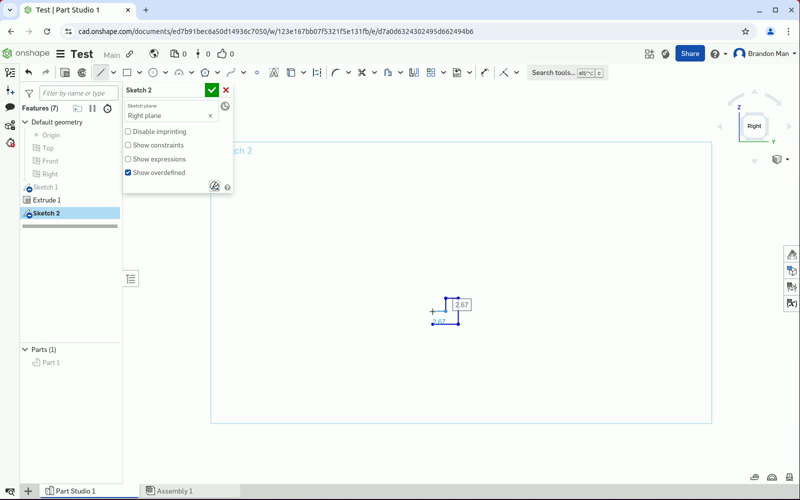
key_up(shift)
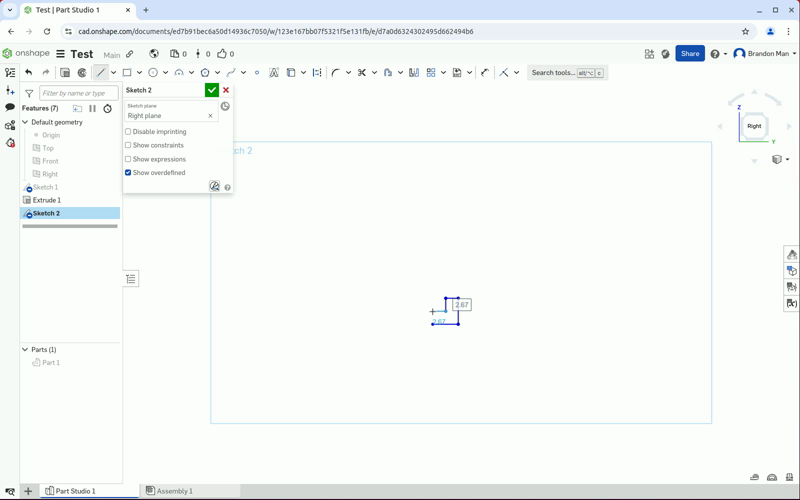
mouse_move(462, 311)
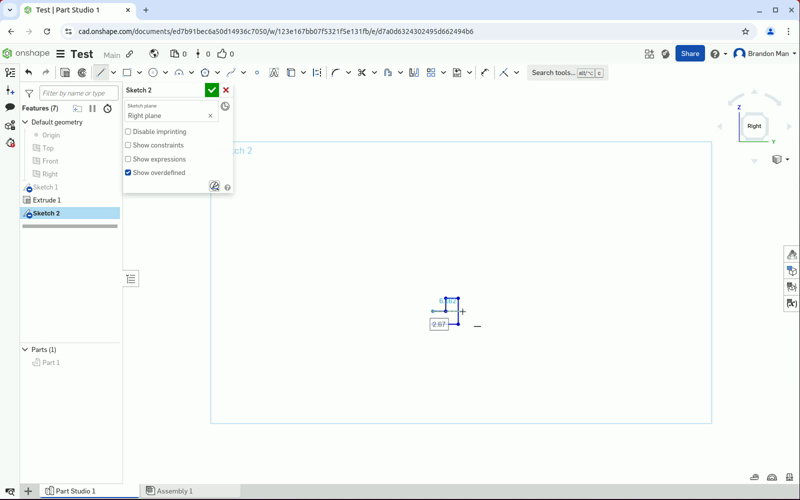
key_down(shift)
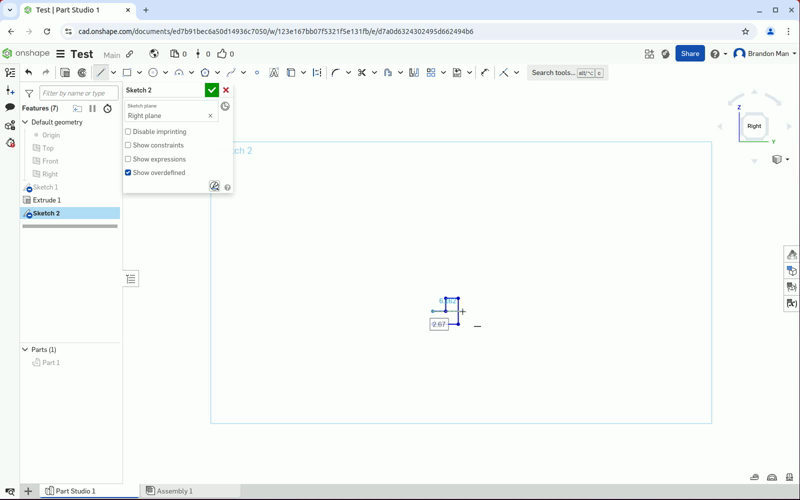
mouse_move(432, 324)
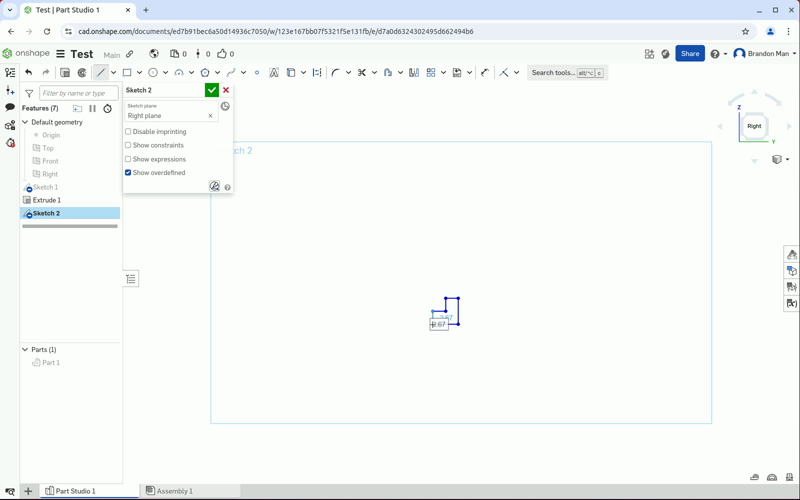
key_up(shift)
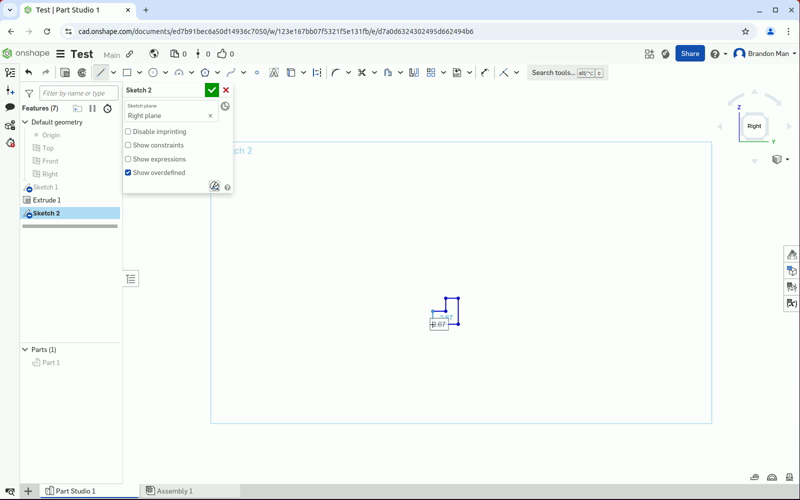
click(432, 324)
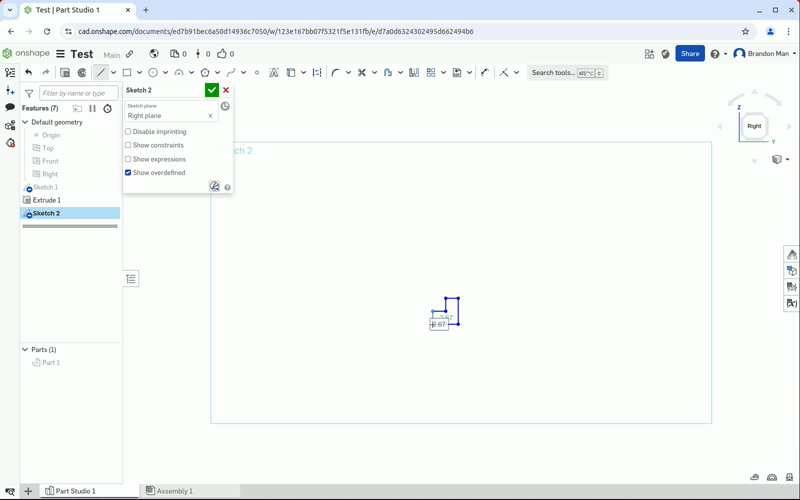
key(esc)
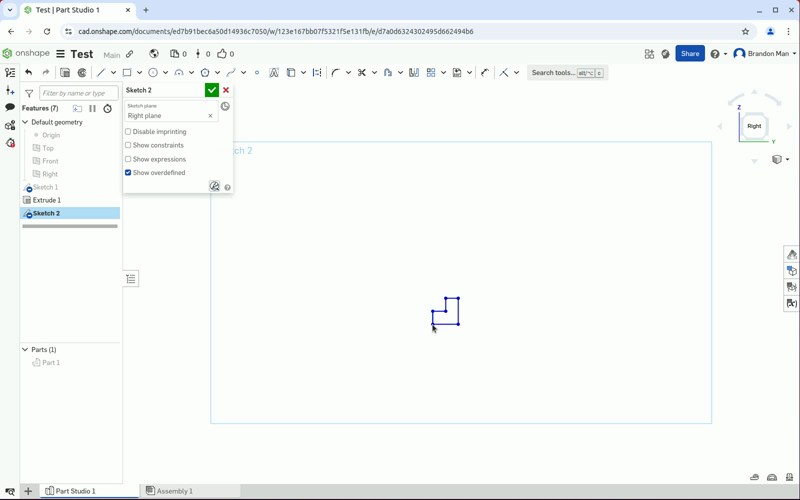
mouse_move(449, 299)
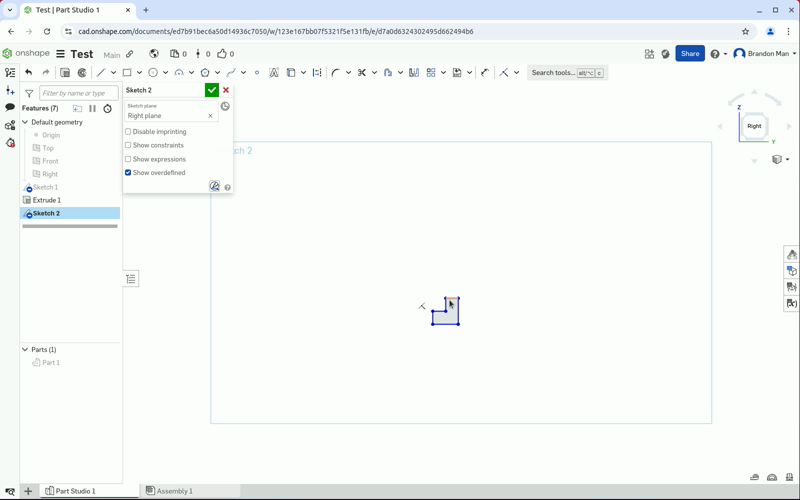
scroll(6)
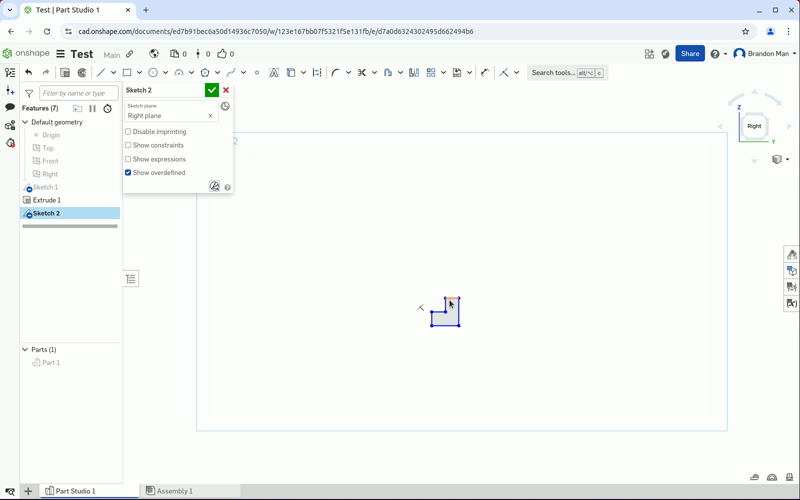
scroll(6)
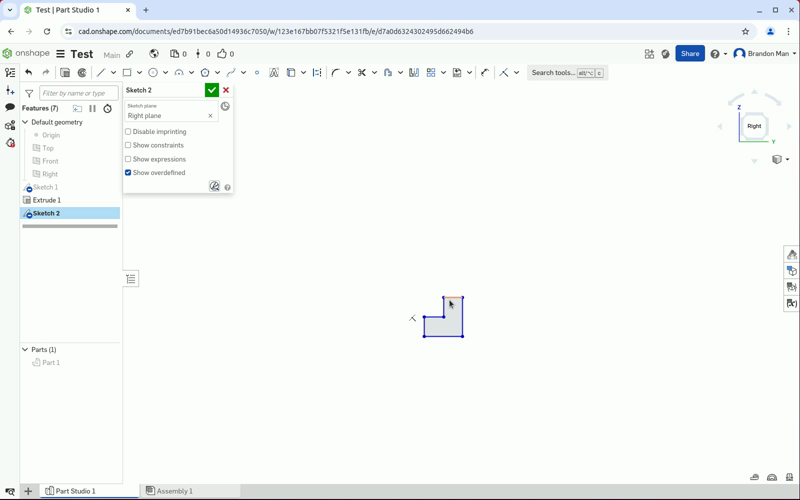
scroll(6)
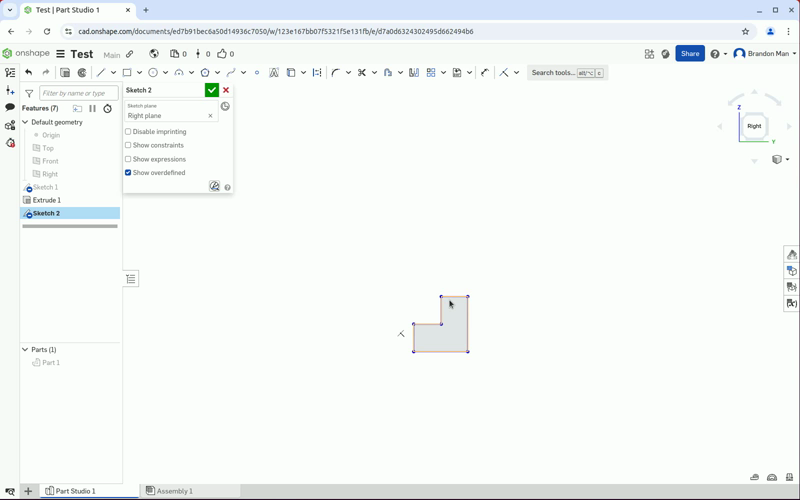
scroll(6)
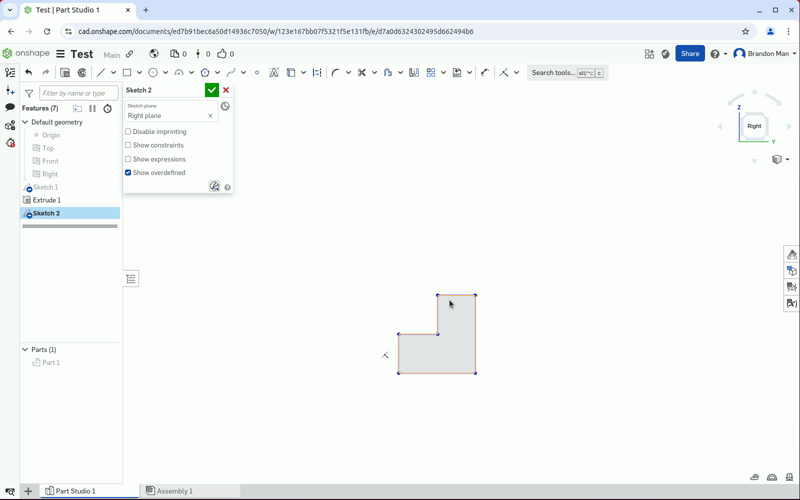
scroll(6)
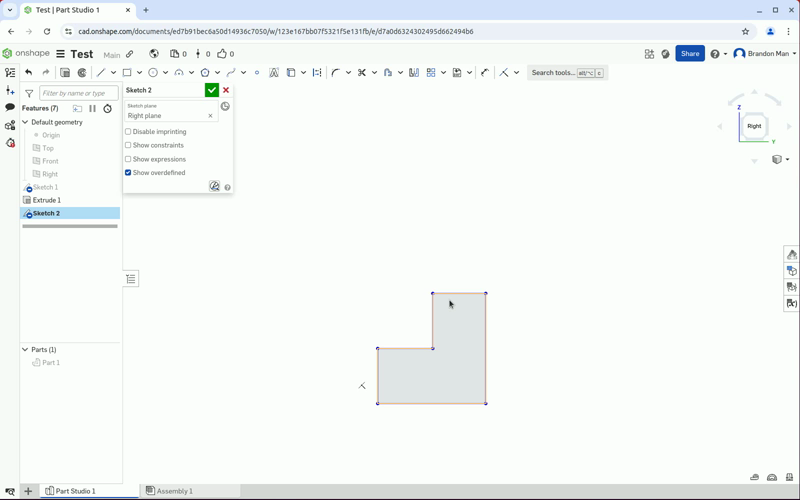
scroll(6)
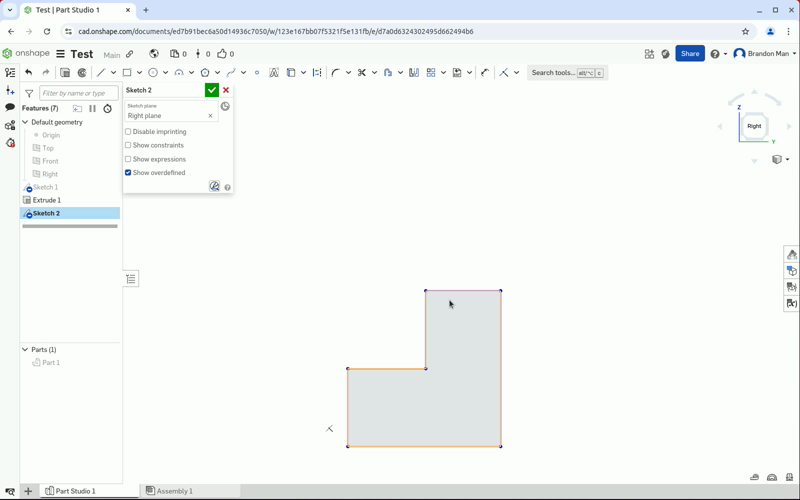
scroll(6)
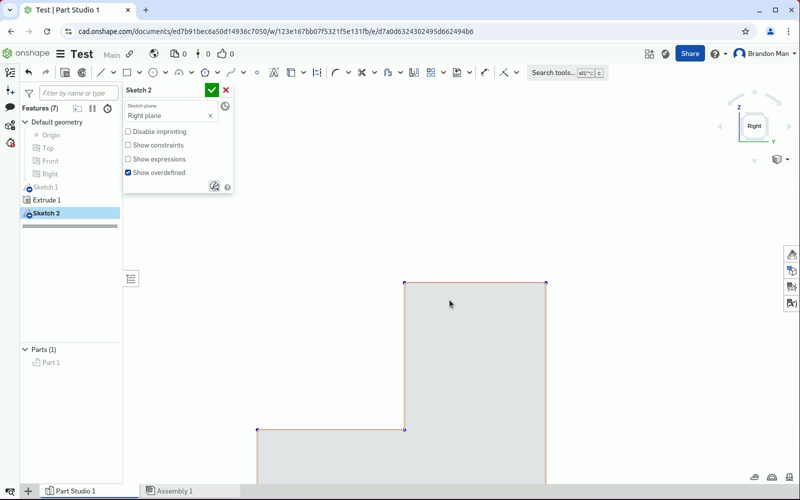
click(449, 299)
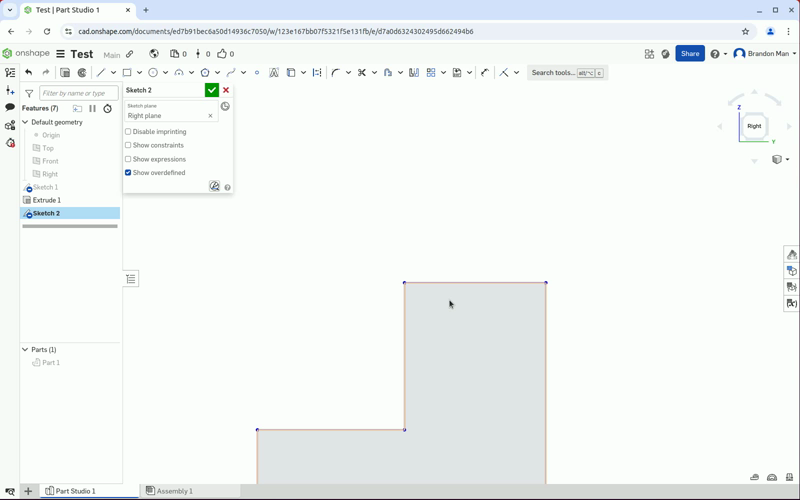
scroll(-6)
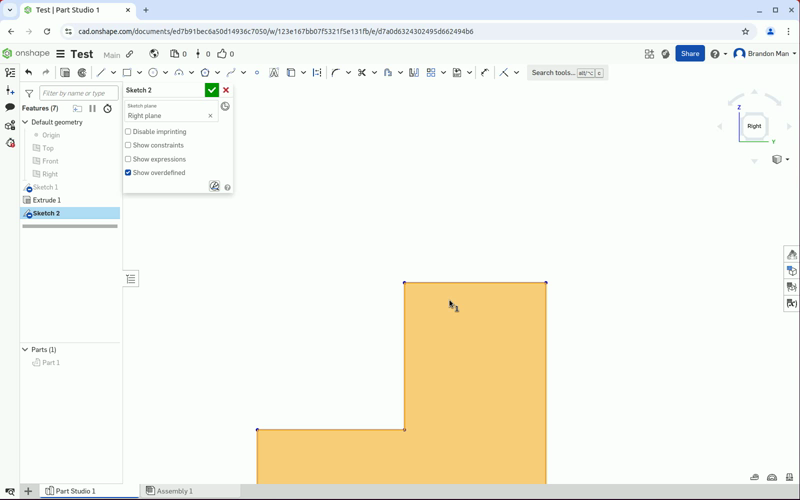
scroll(-6)
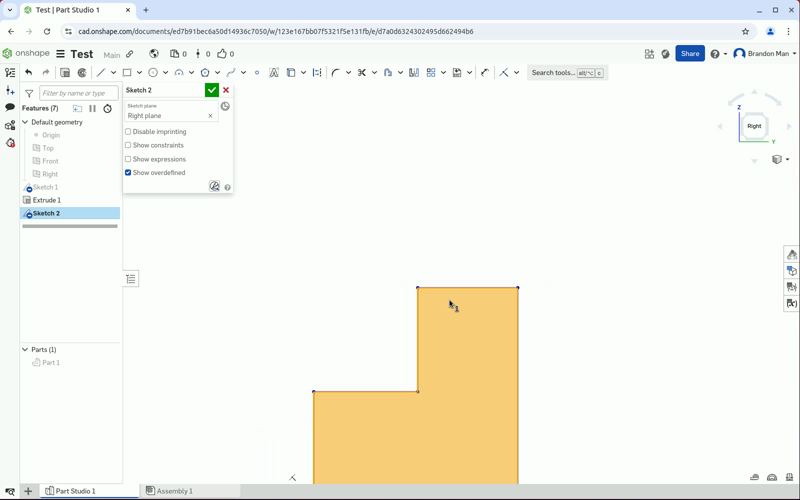
scroll(-6)
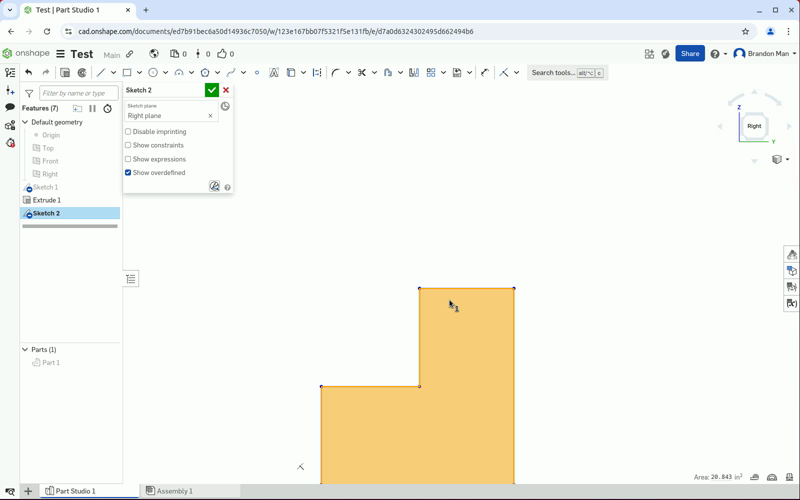
scroll(-6)
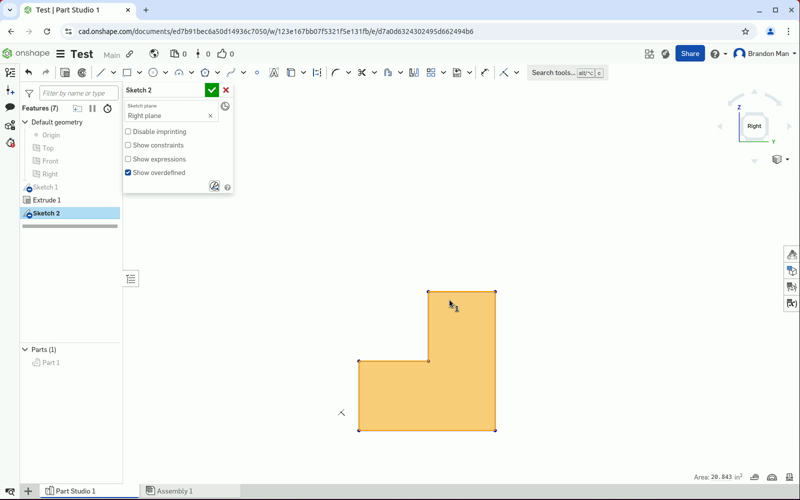
scroll(-6)
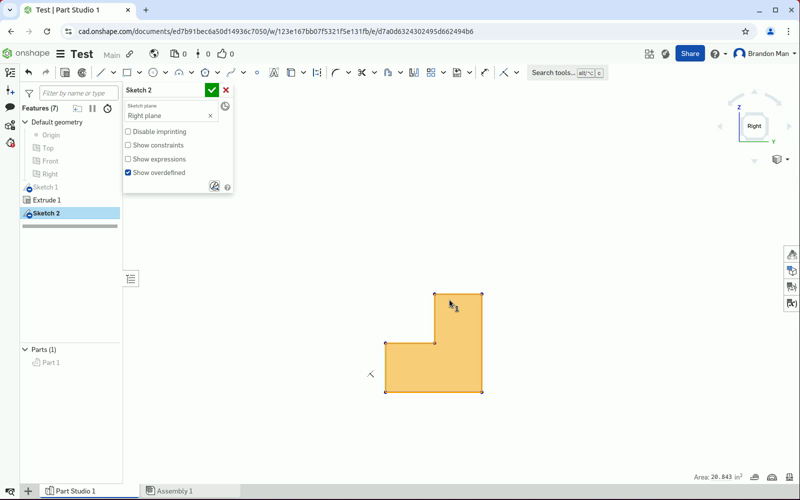
scroll(-6)
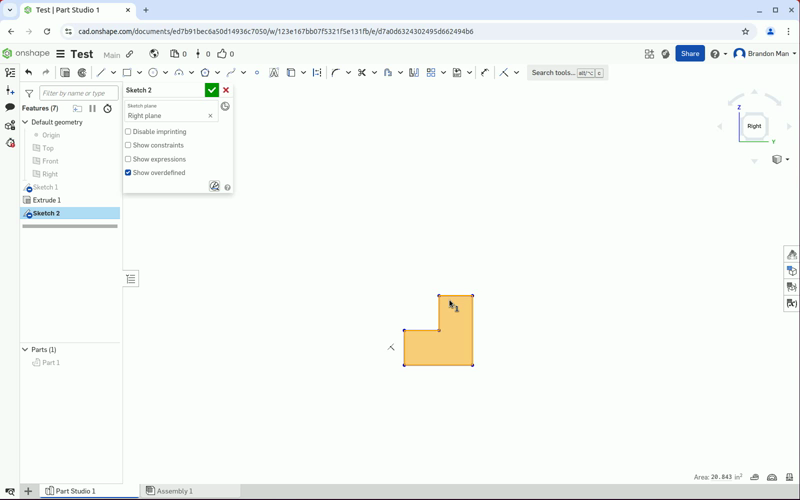
scroll(-6)
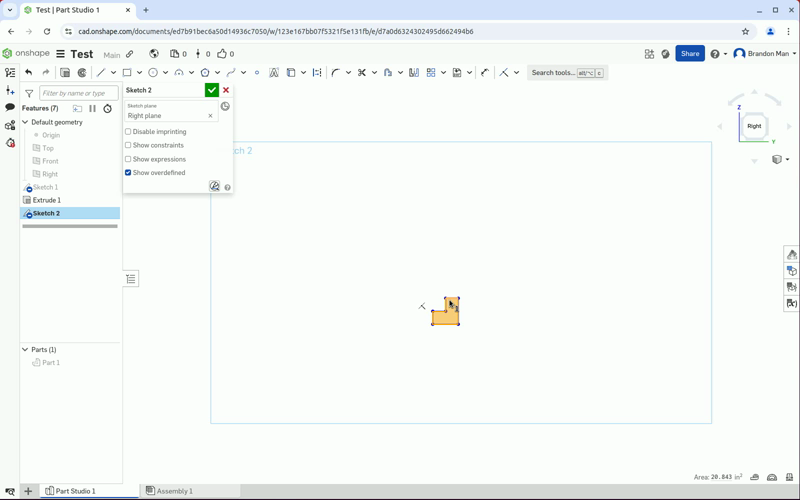
mouse_move(73, 352)
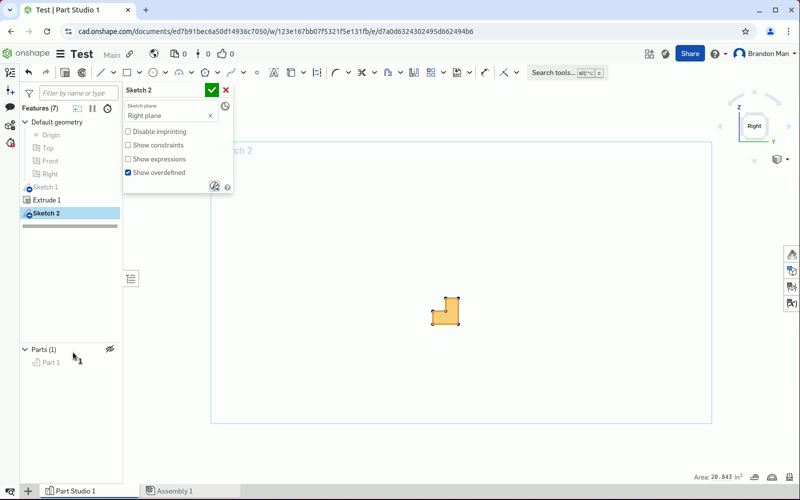
key(shift+y)
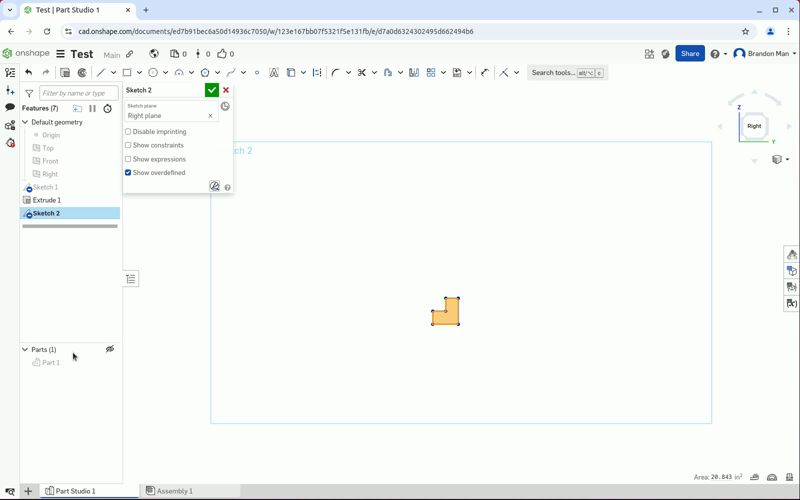
key(shift+e)
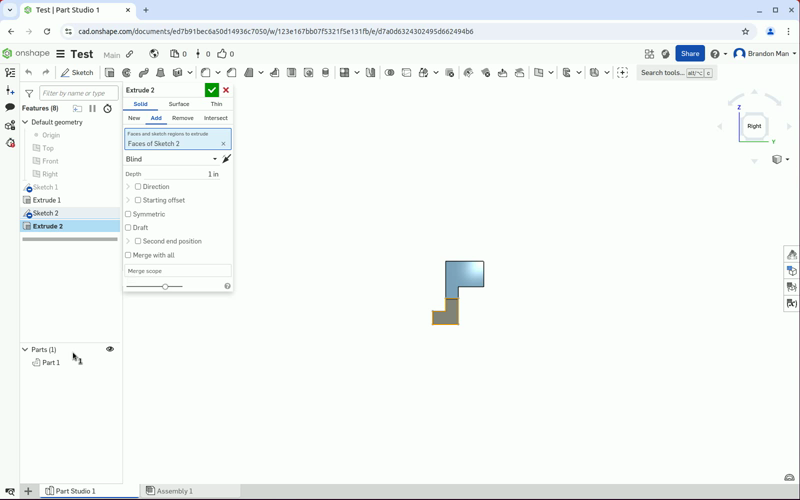
mouse_move(143, 106)
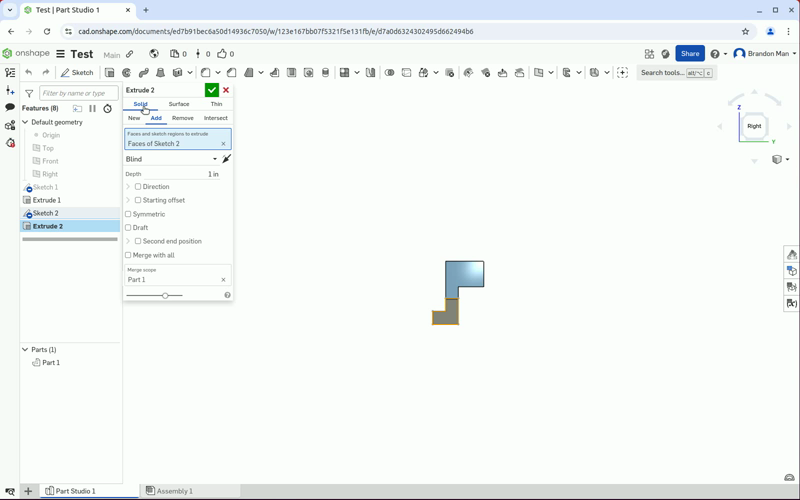
click(143, 106)
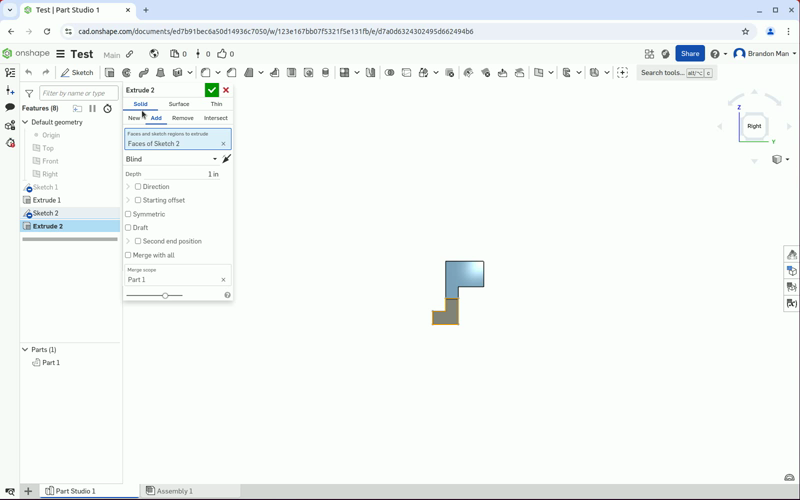
mouse_move(137, 120)
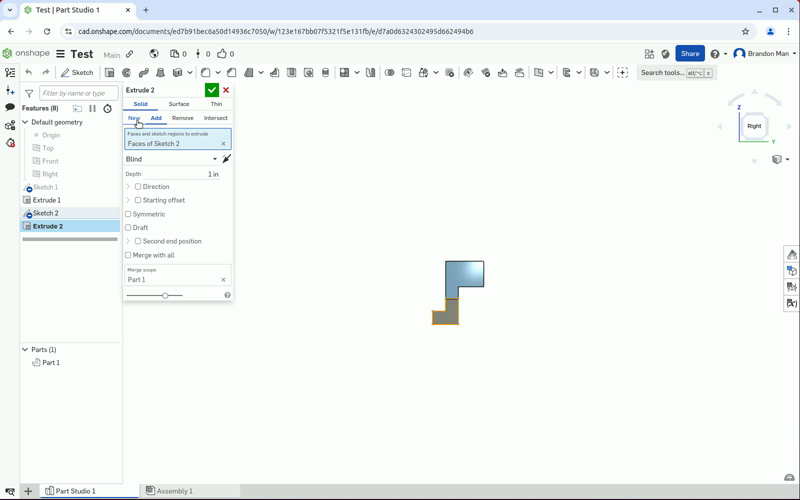
click(137, 120)
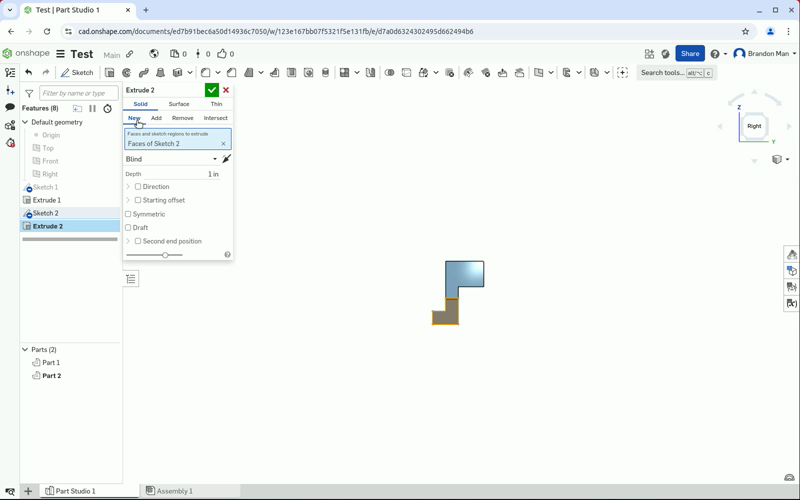
key(tab, 4)
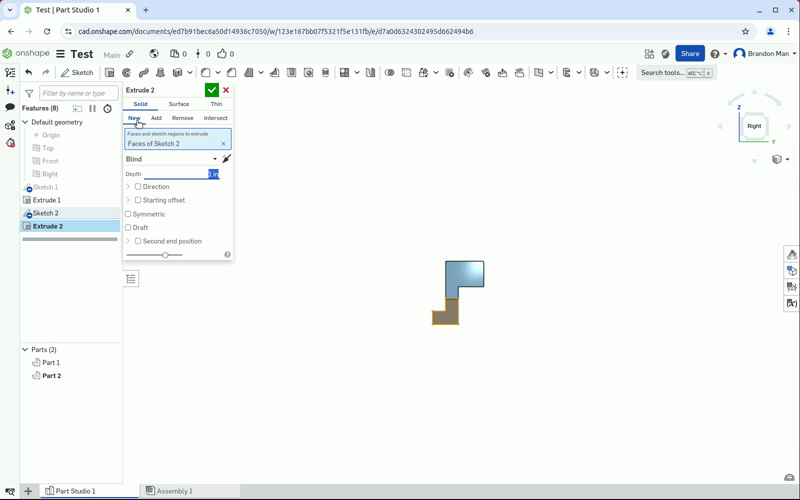
text(15.405)
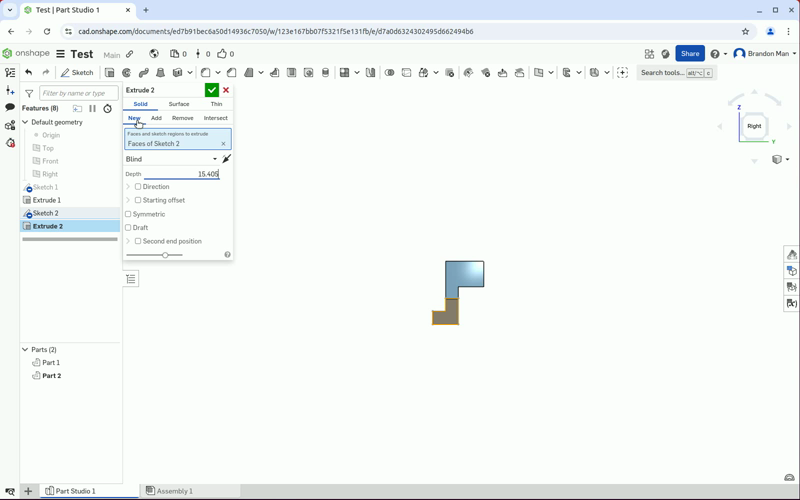
key(enter)
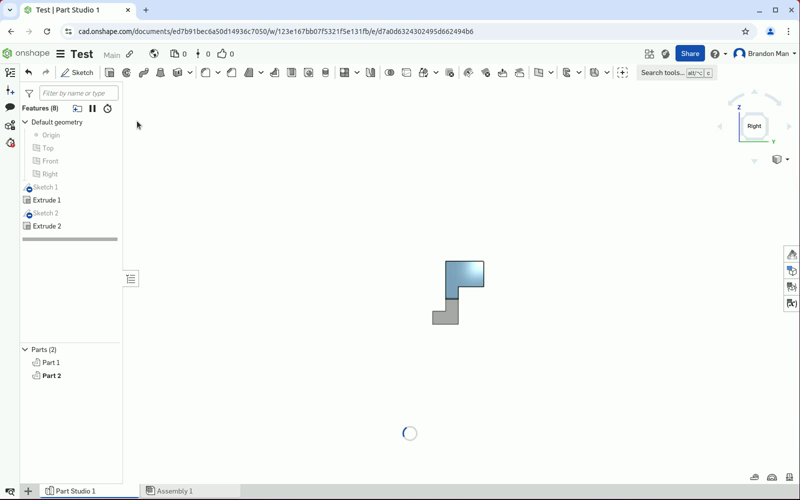
key(shift+h)
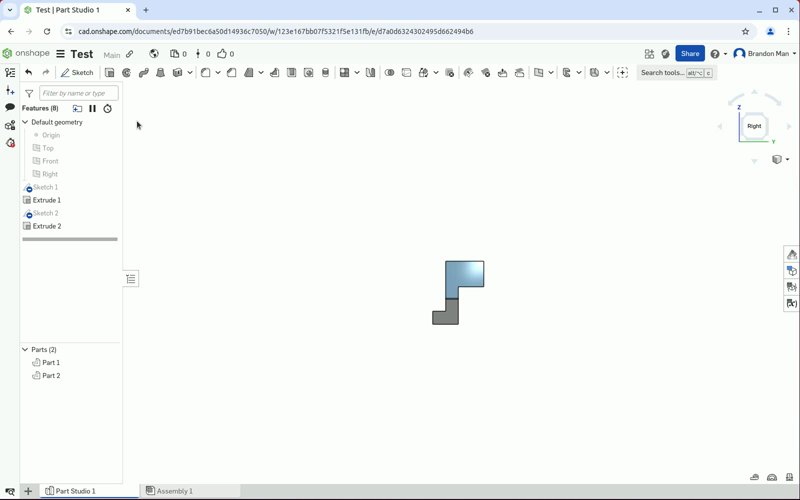
key(shift+h)
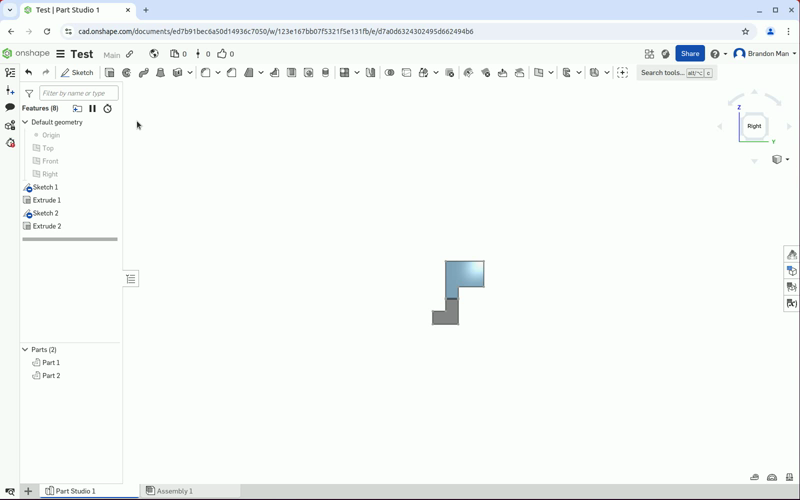
key(shift+7)
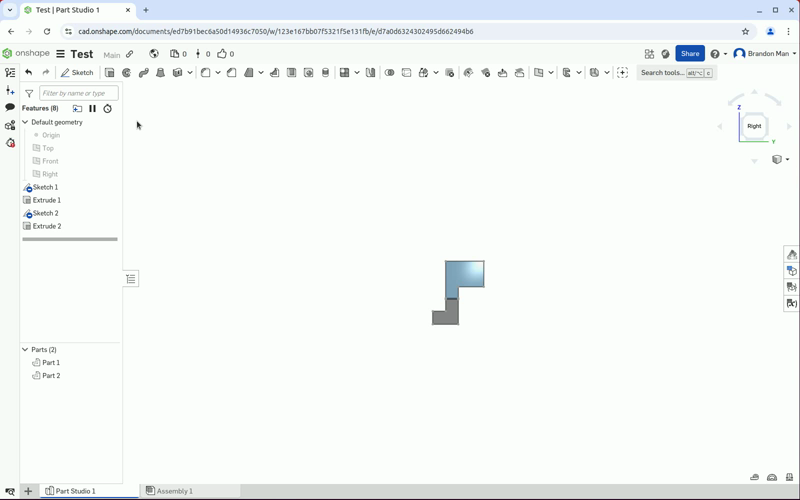
key(right, 2)
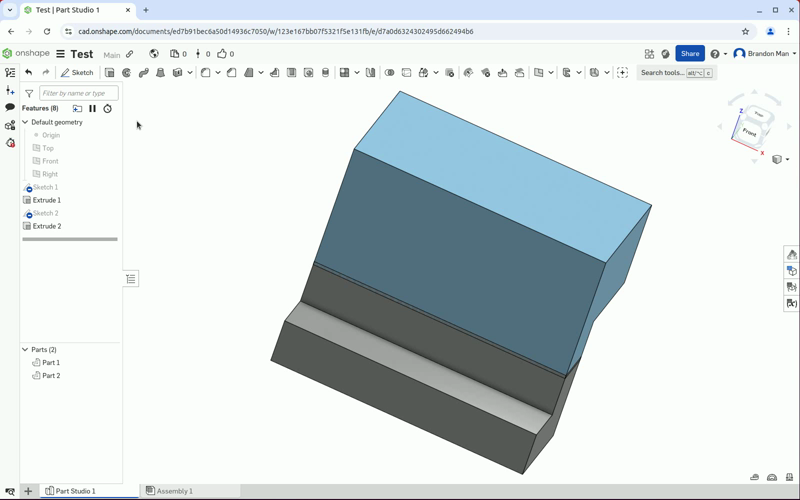
key(down, 2)
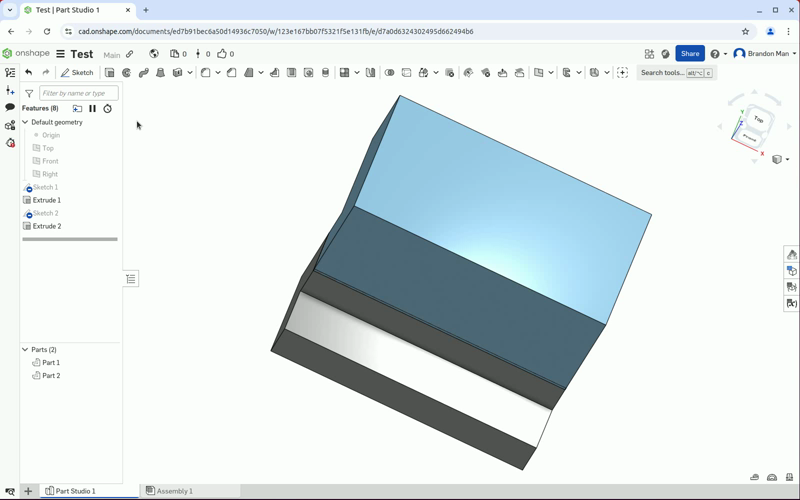
key(up, 2)
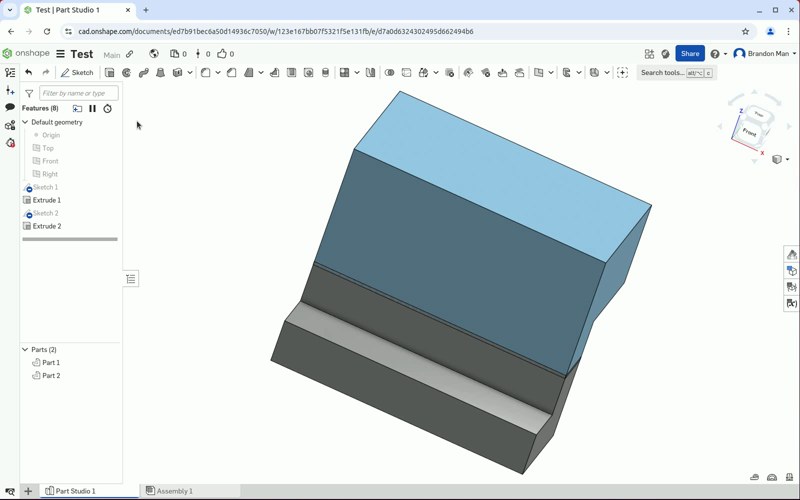
key(left, 2)
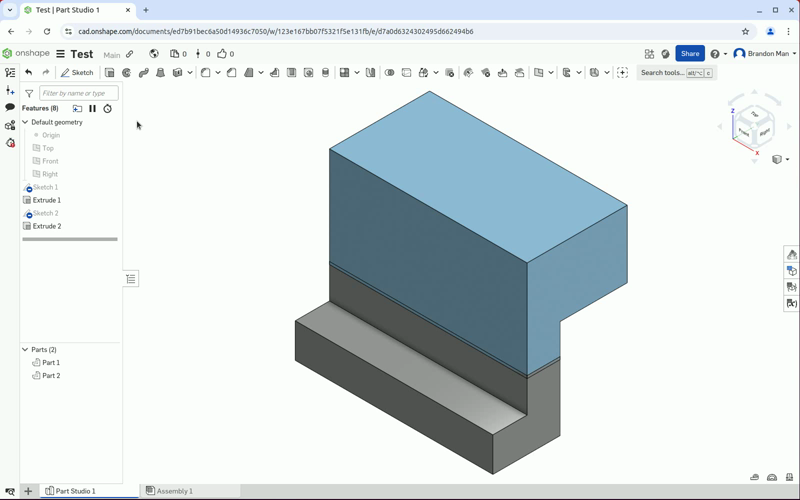
mouse_move(73, 189)
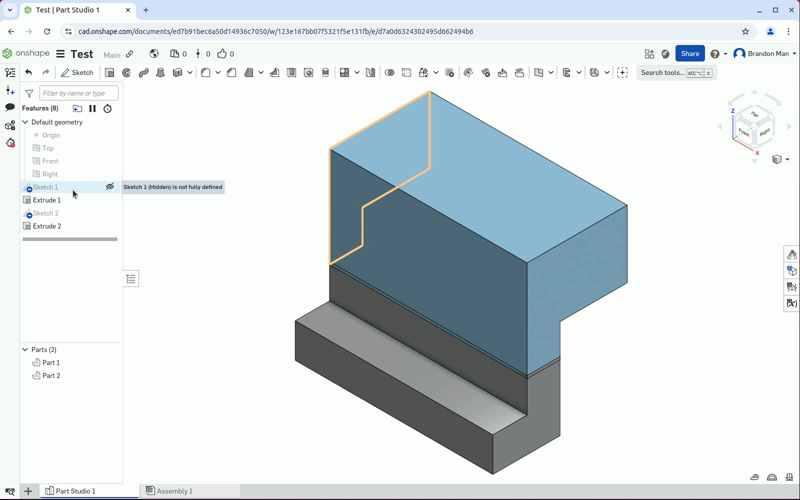
click(73, 189)